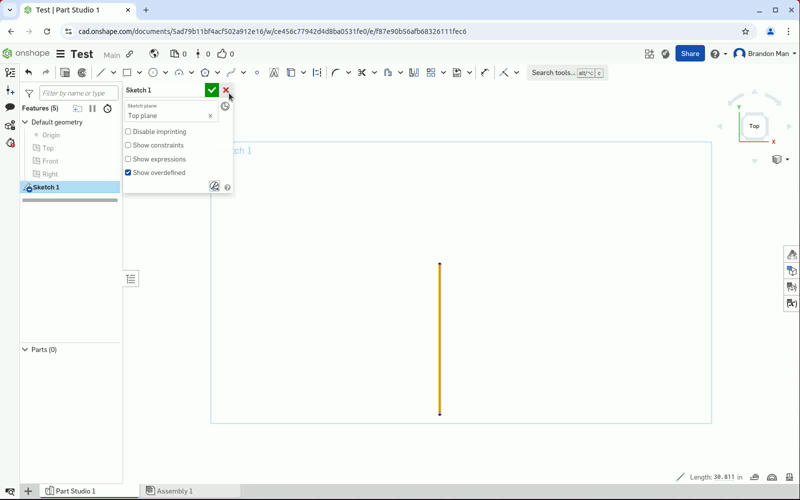
key(shift+h)
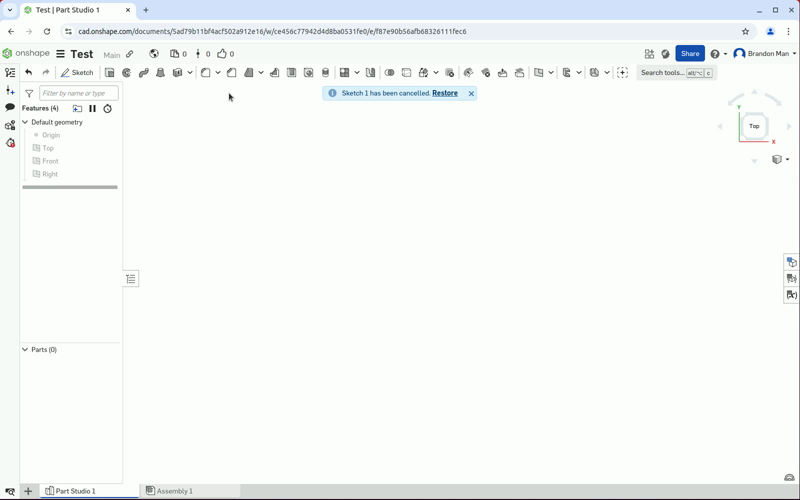
mouse_move(73, 352)
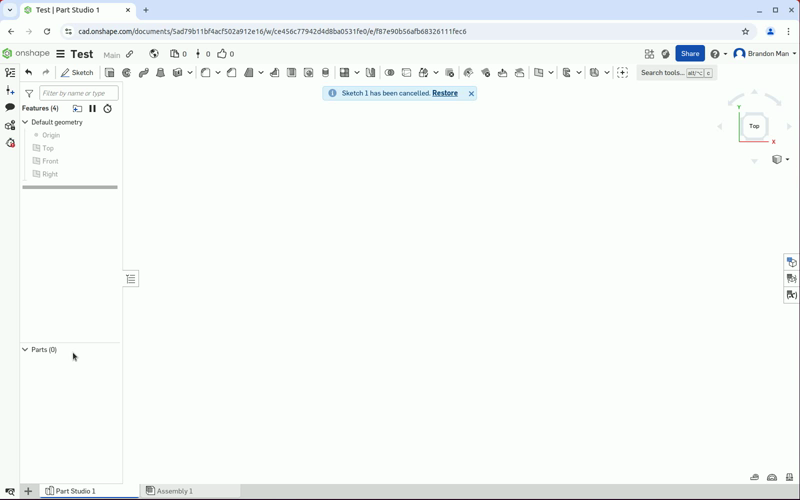
key(y)
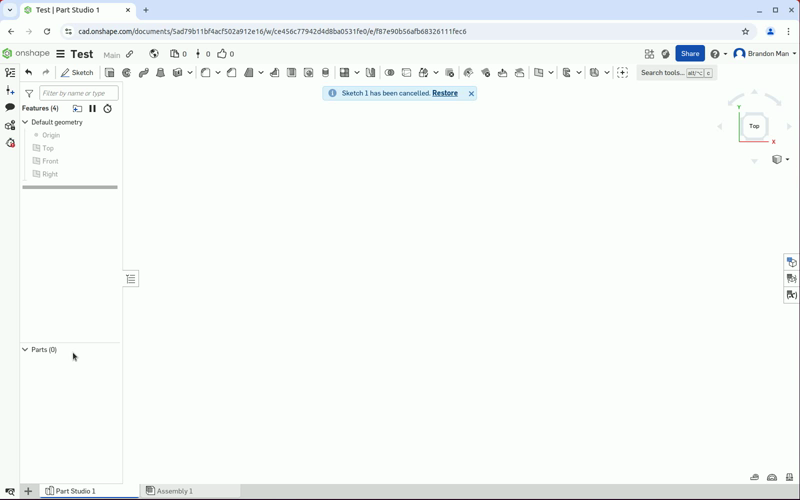
key(shift+p)
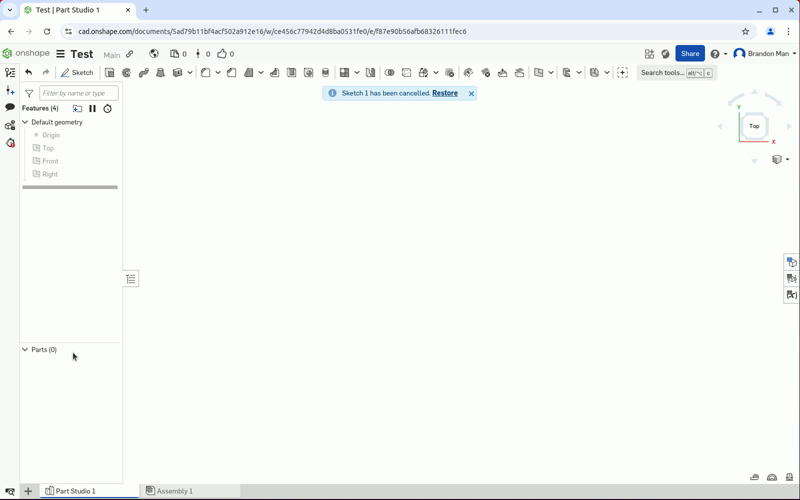
key(space)
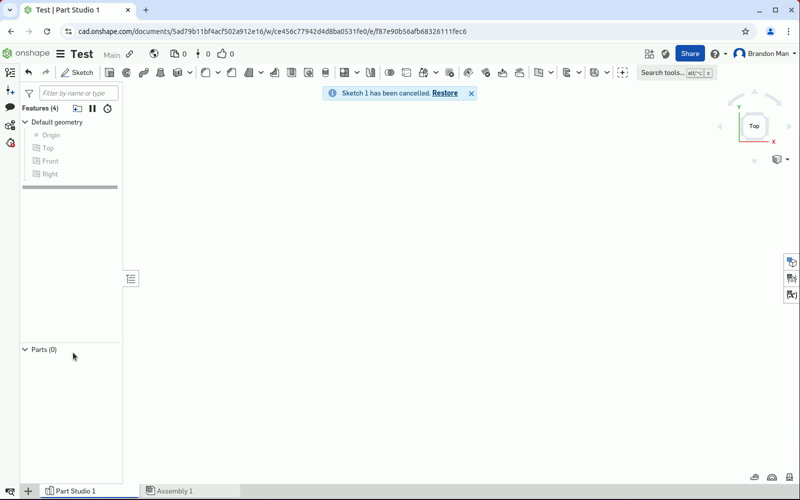
key_down(shift)
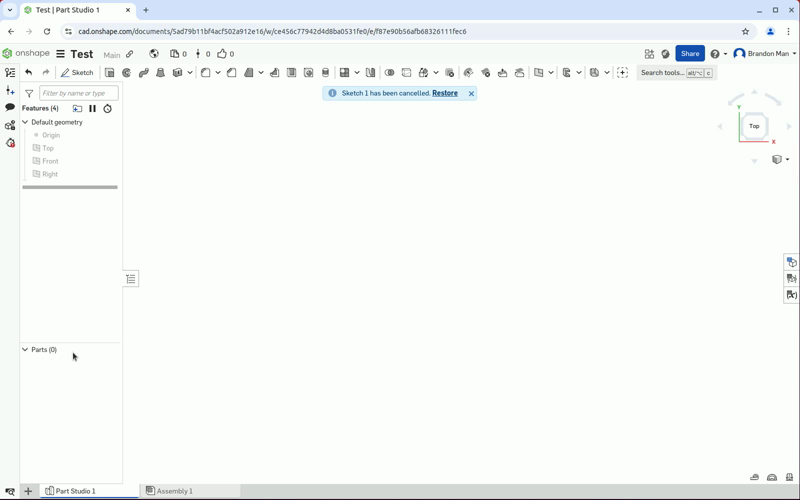
key(up)
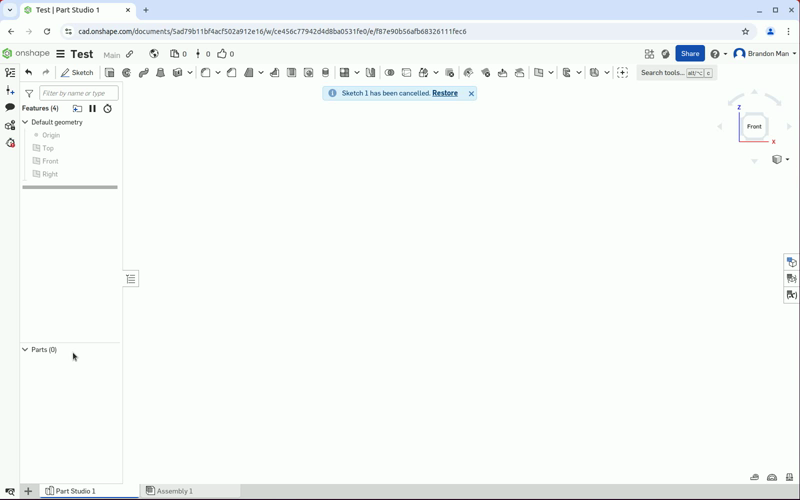
key_up(shift)
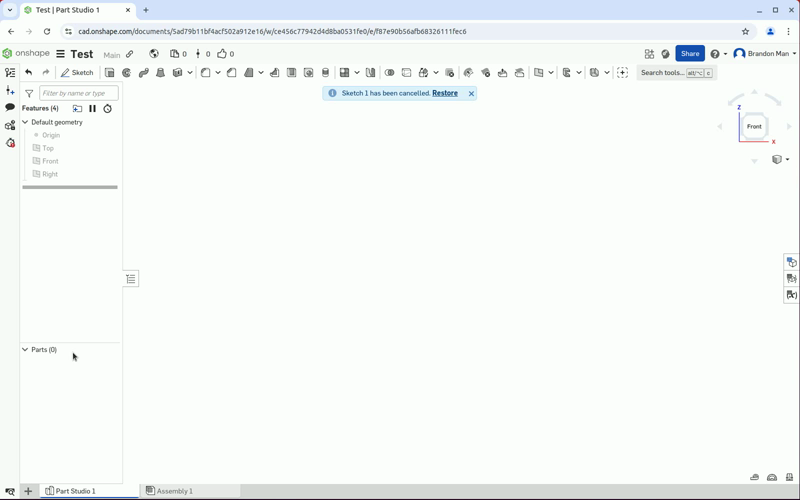
mouse_move(73, 352)
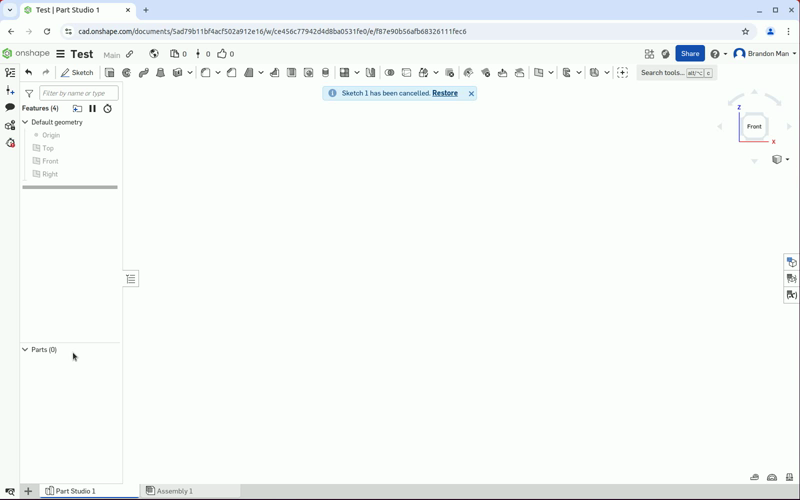
key(shift+y)
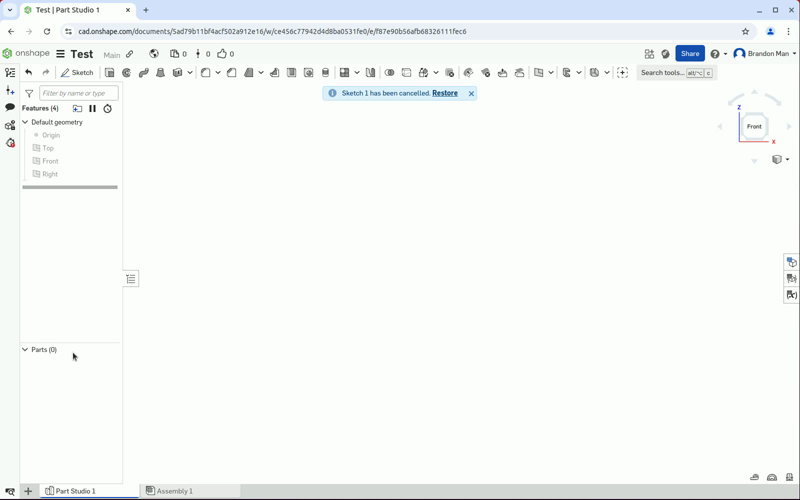
key(shift+s)
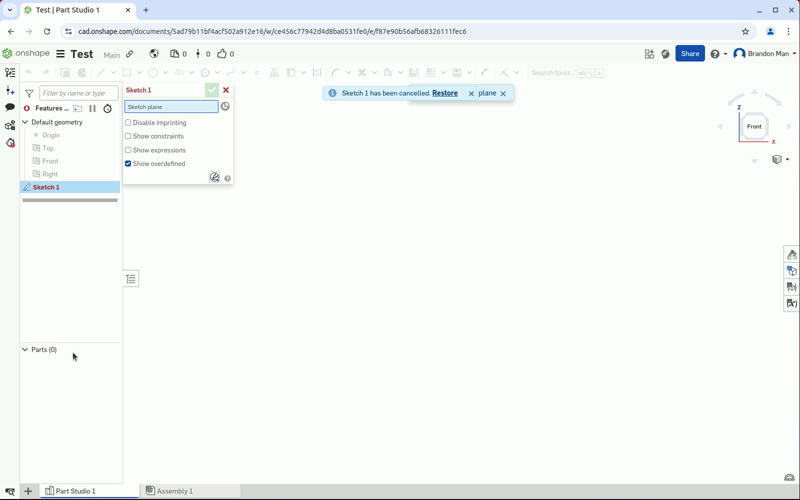
mouse_move(73, 163)
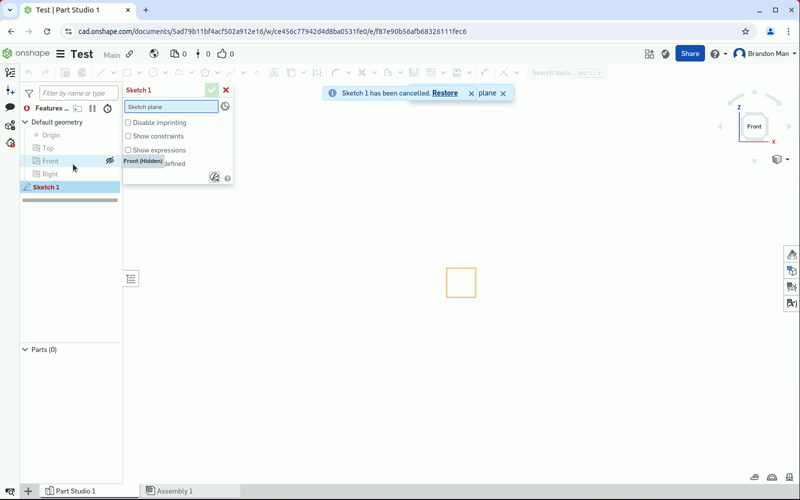
click(73, 163)
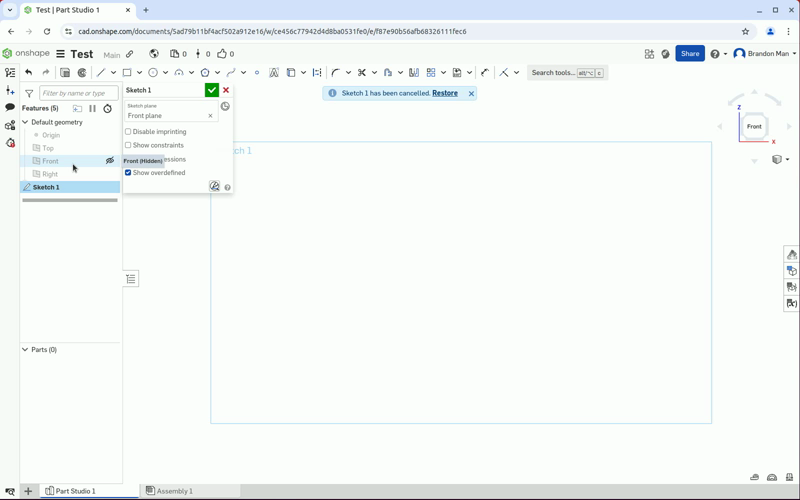
mouse_move(73, 352)
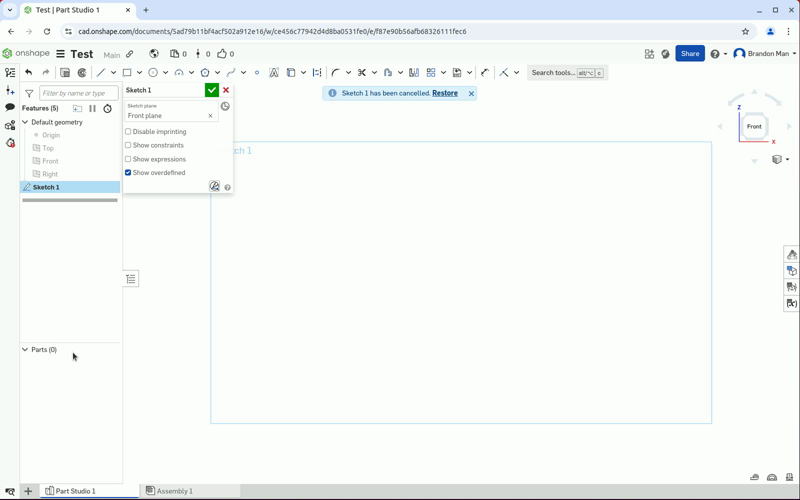
key(y)
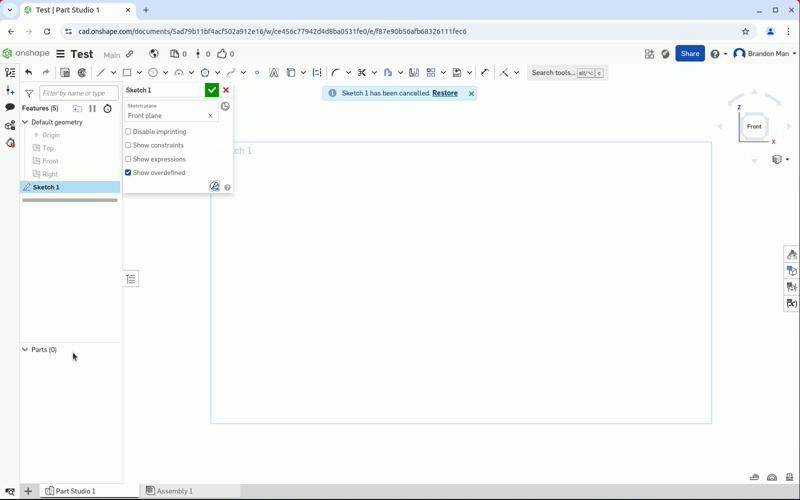
key(l)
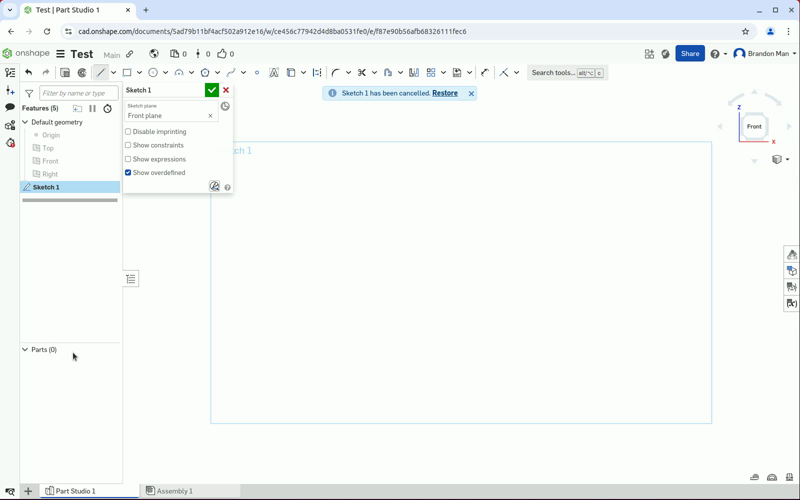
key_down(shift)
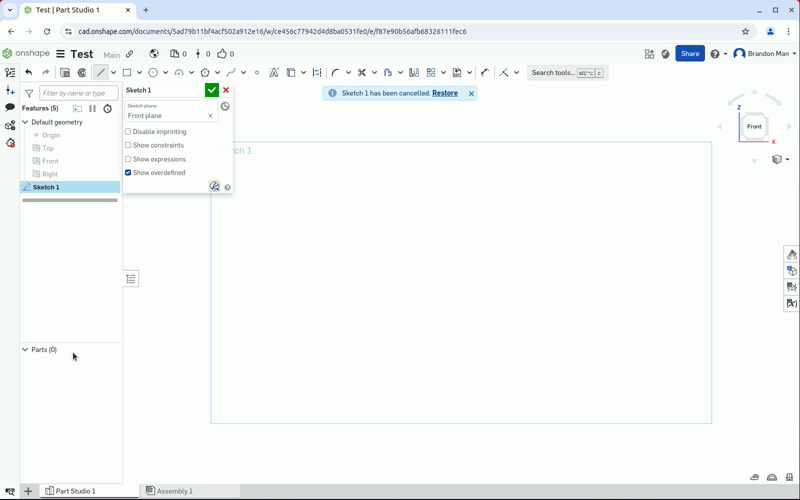
mouse_move(460, 282)
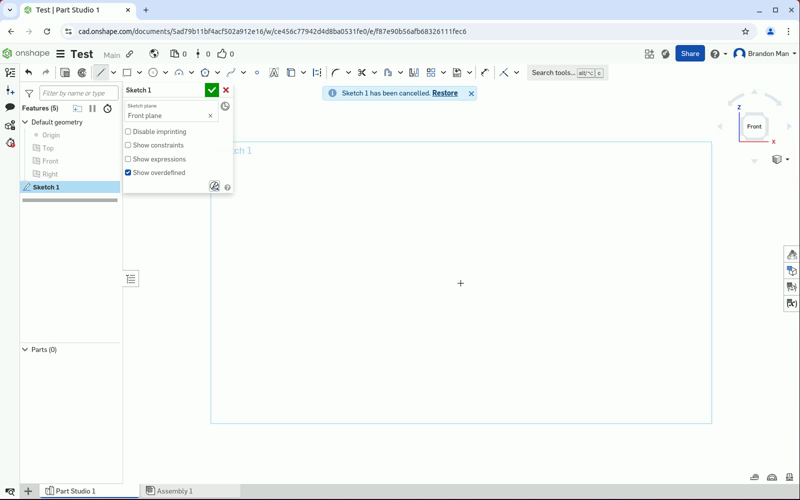
click(460, 282)
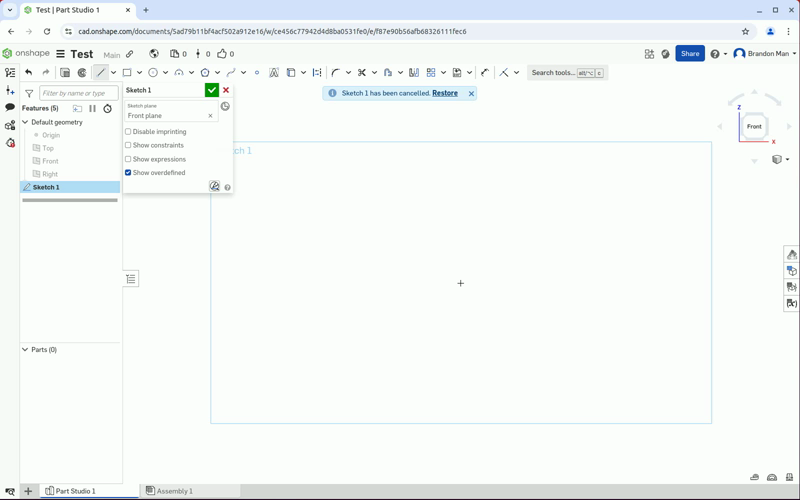
key_up(shift)
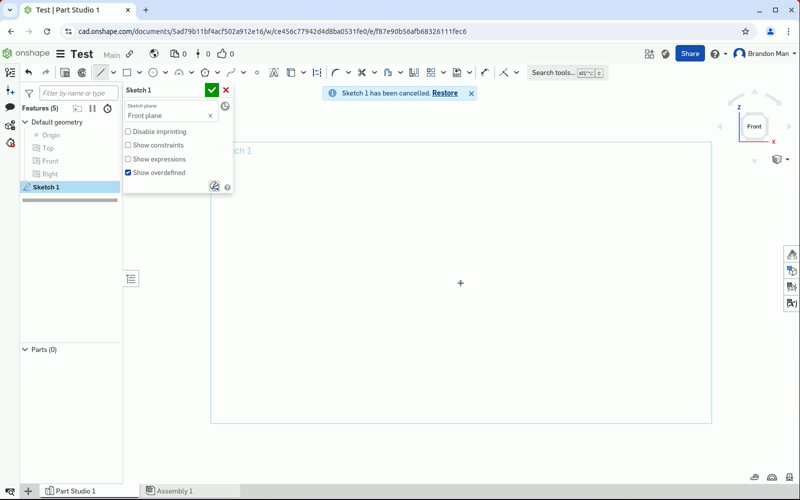
key_down(shift)
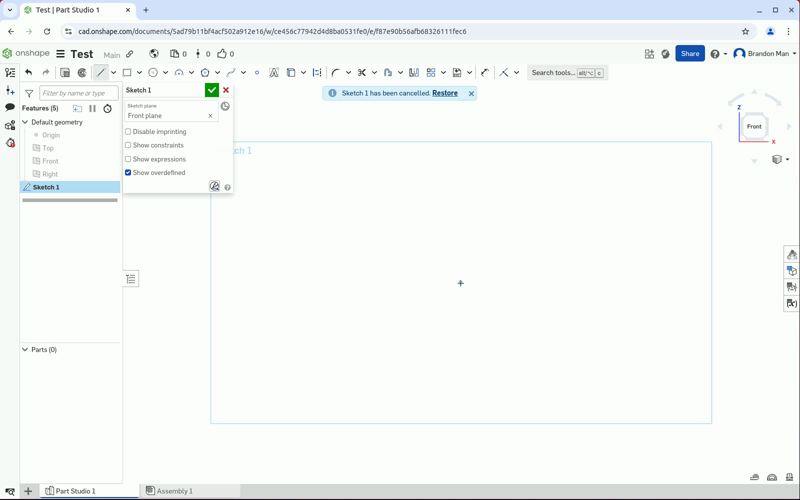
mouse_move(573, 282)
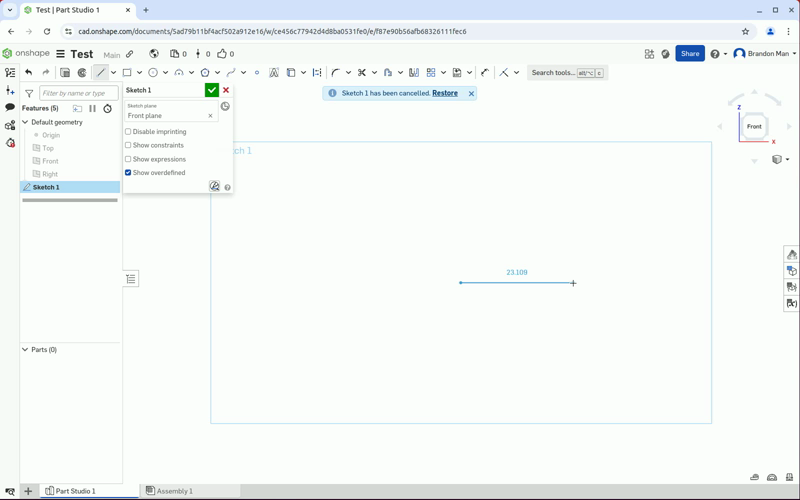
click(573, 282)
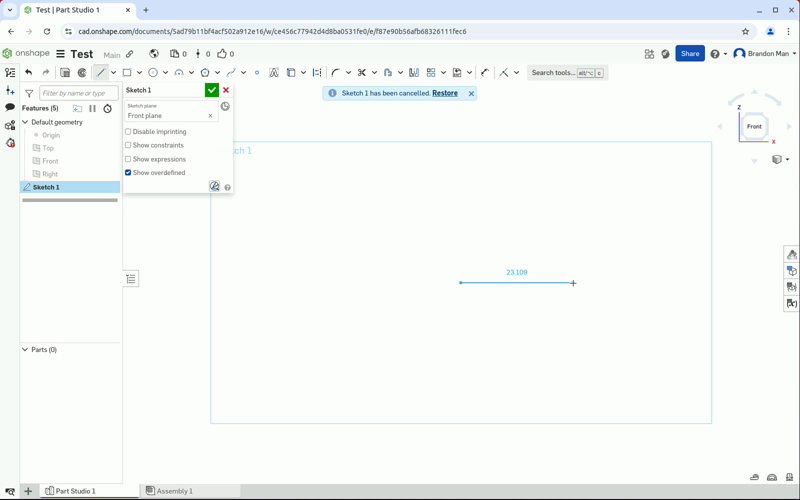
key_up(shift)
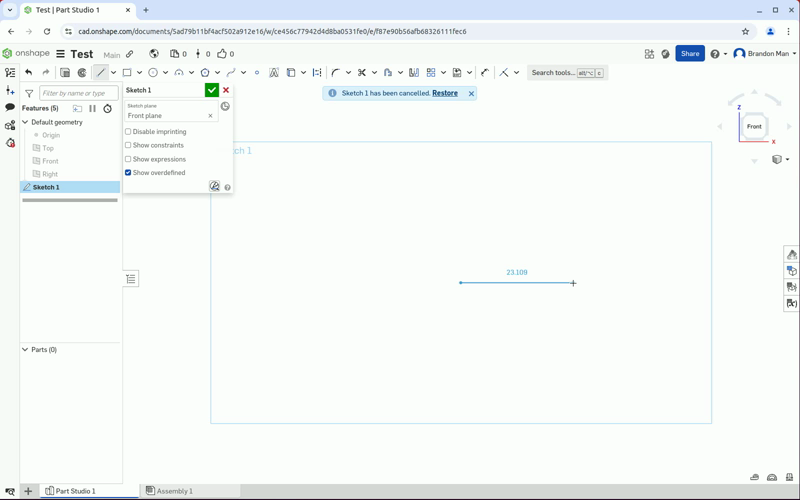
key_down(shift)
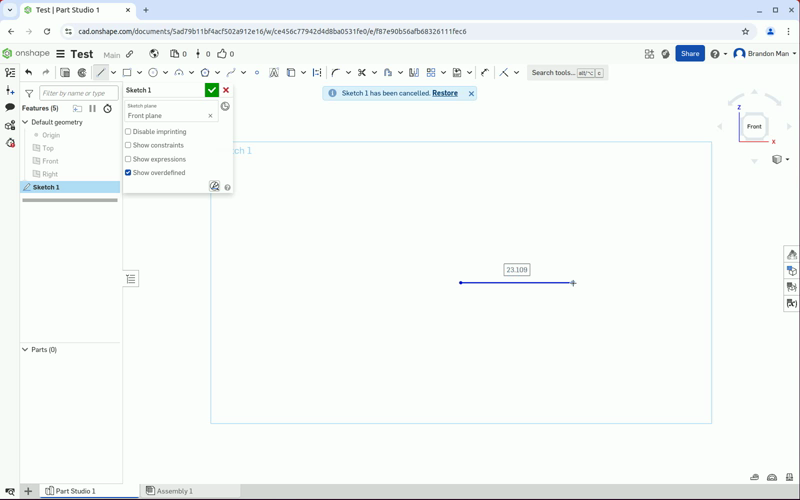
mouse_move(573, 208)
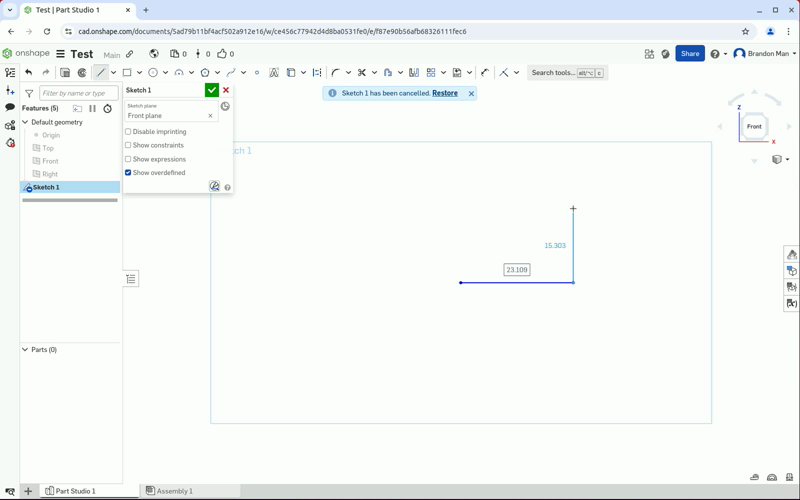
click(573, 208)
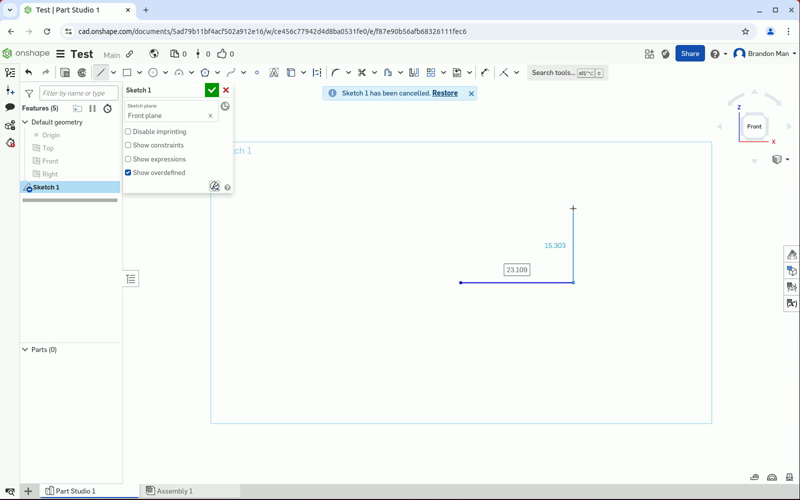
key_up(shift)
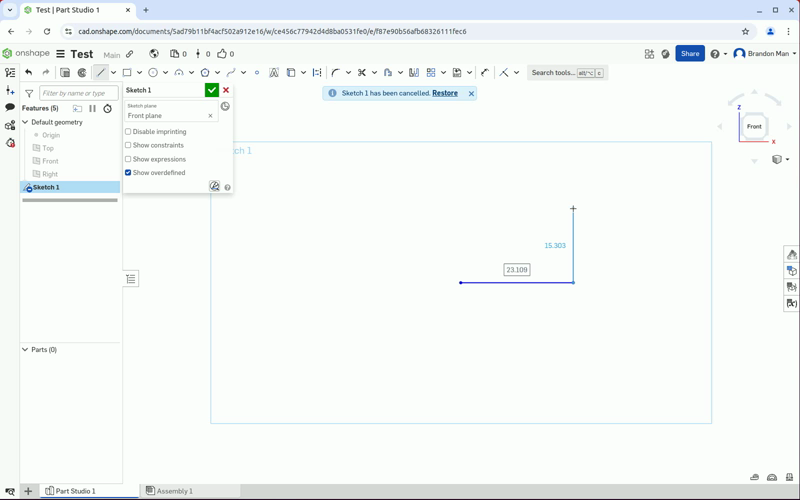
key_down(shift)
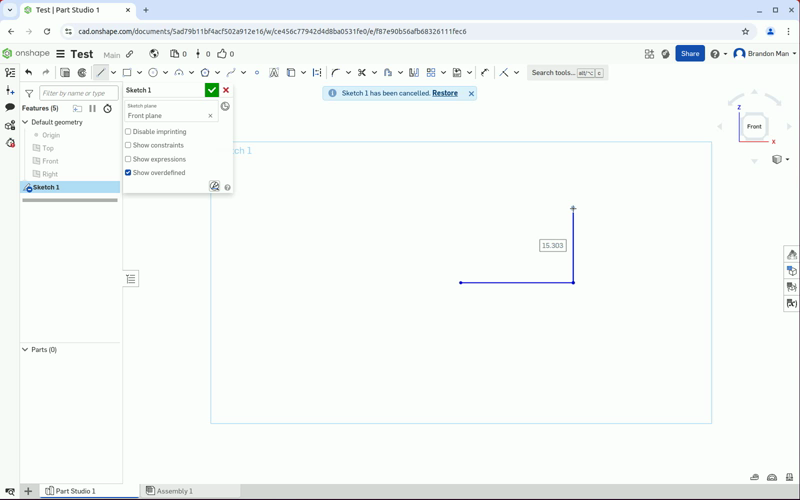
mouse_move(460, 208)
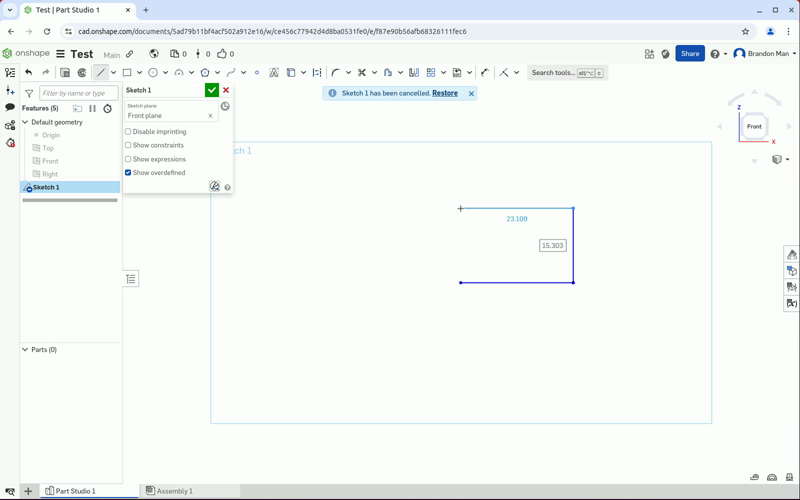
click(460, 208)
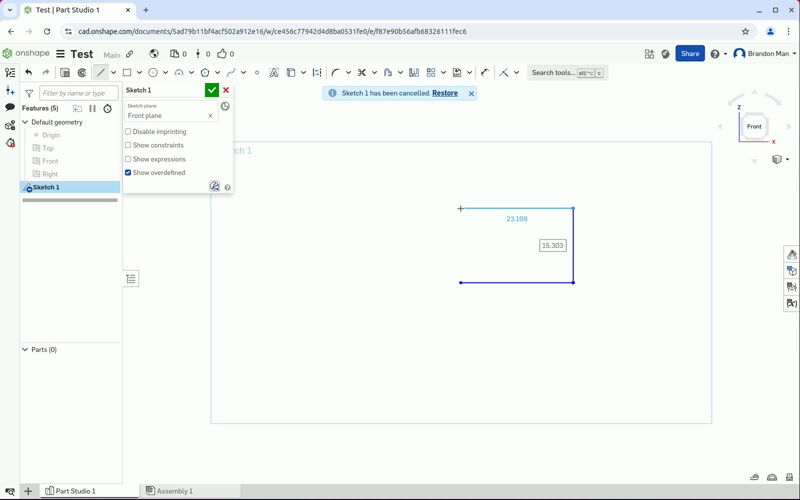
key_up(shift)
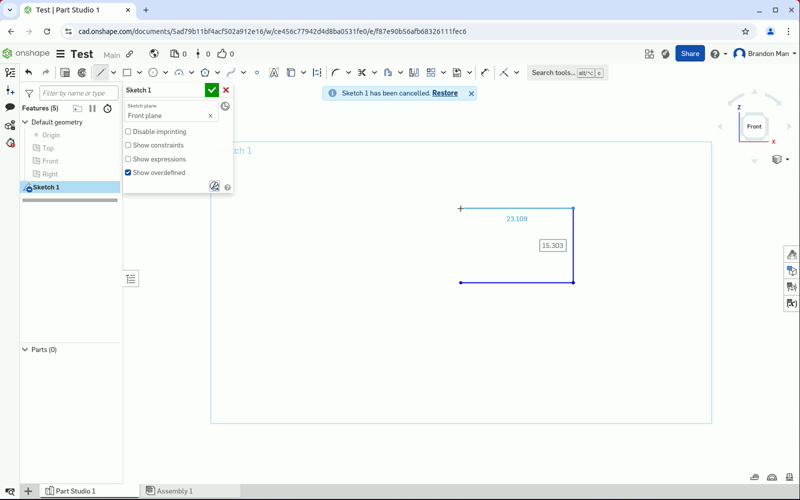
key_down(shift)
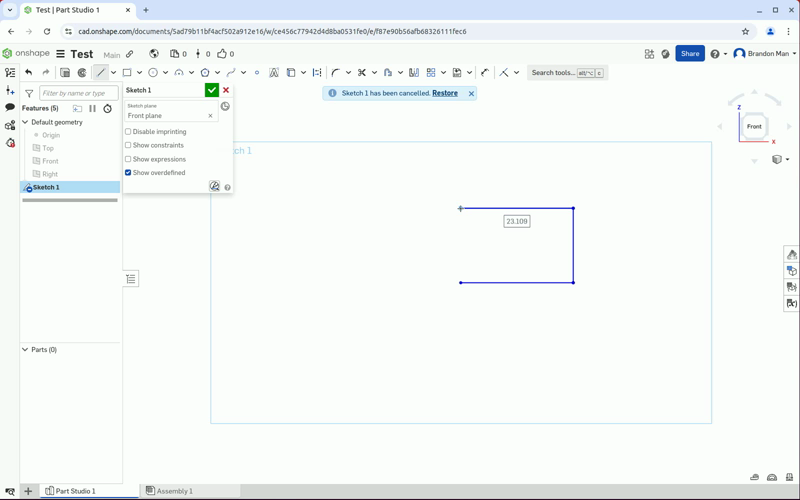
mouse_move(460, 282)
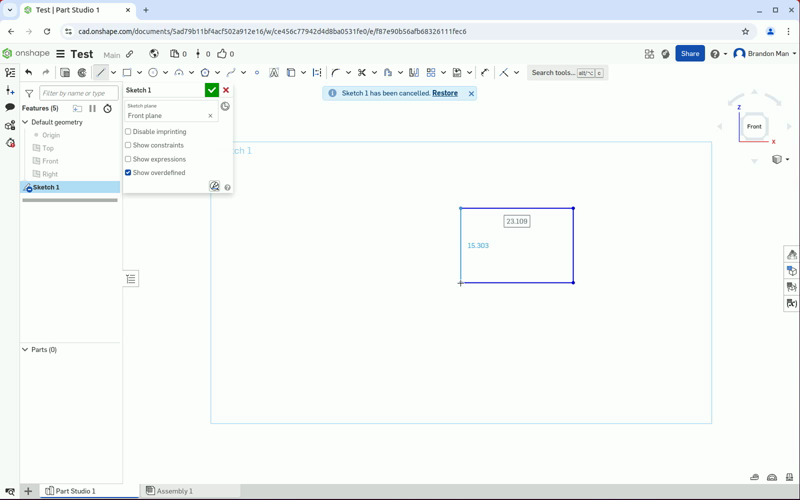
key_up(shift)
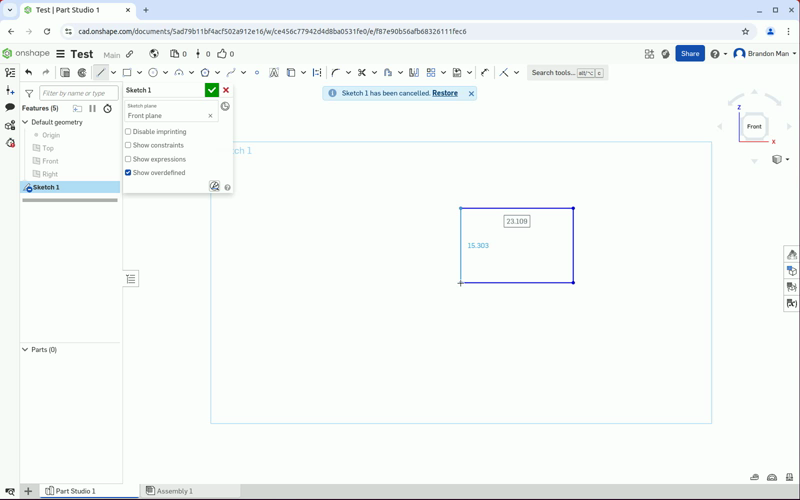
click(460, 282)
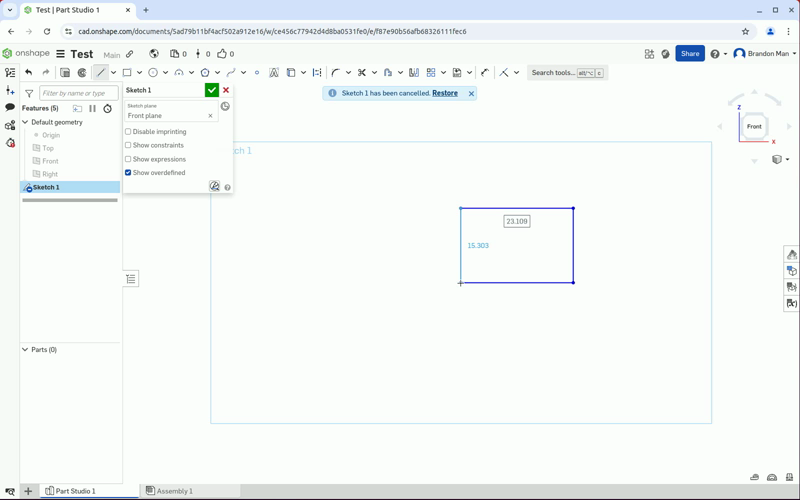
key(esc)
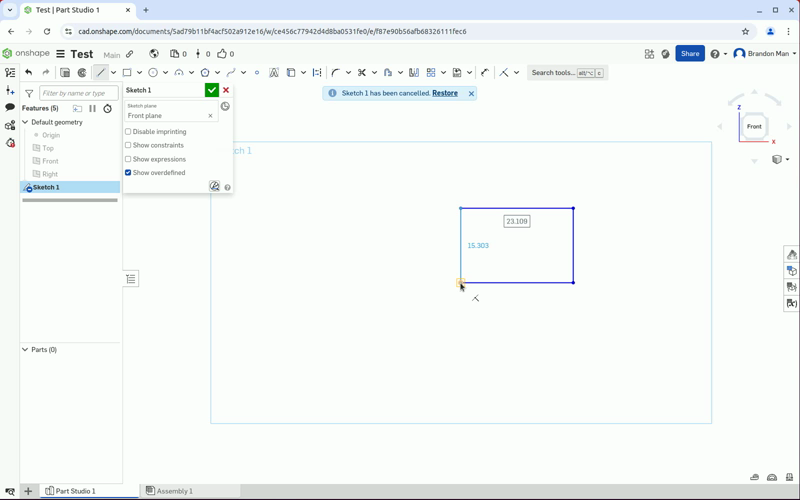
mouse_move(545, 267)
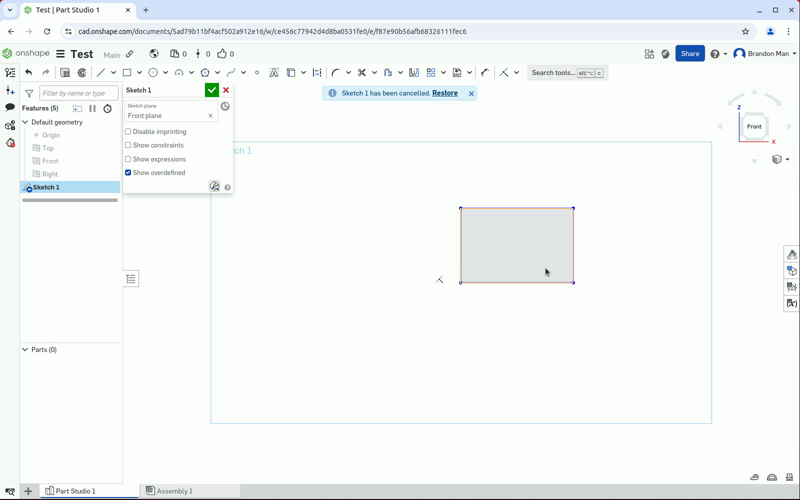
click(545, 267)
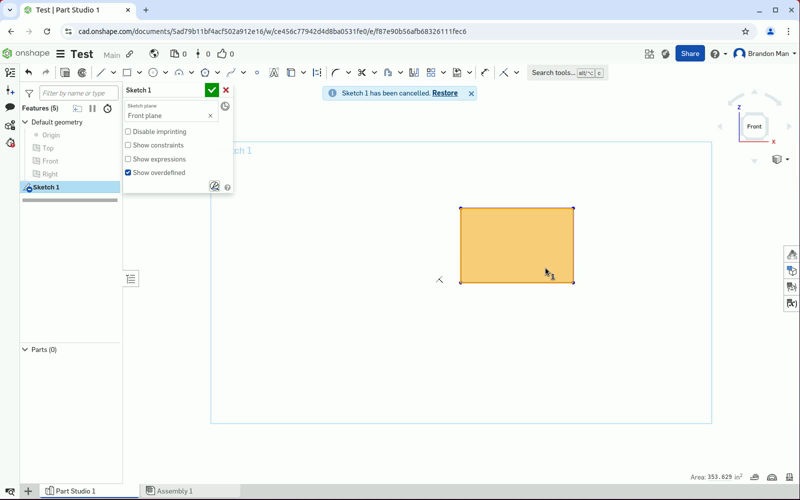
mouse_move(73, 352)
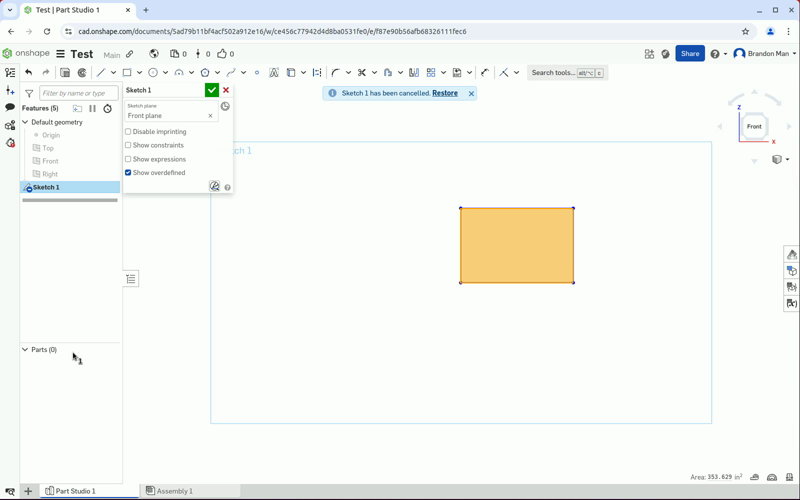
key(shift+y)
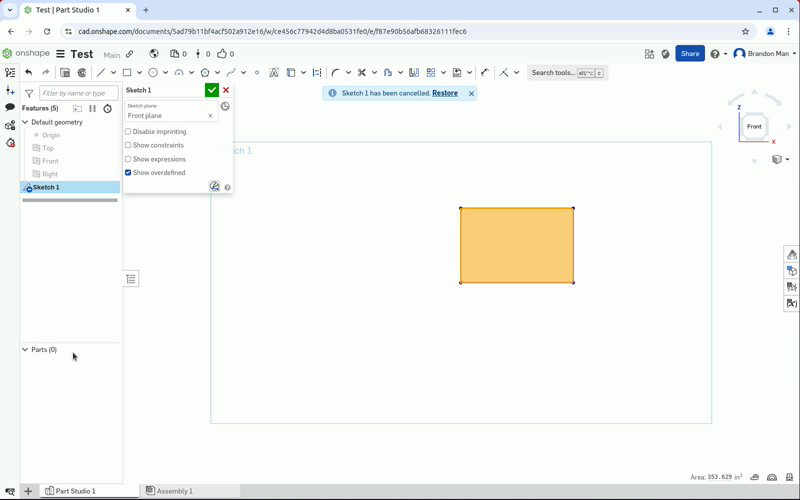
key(shift+e)
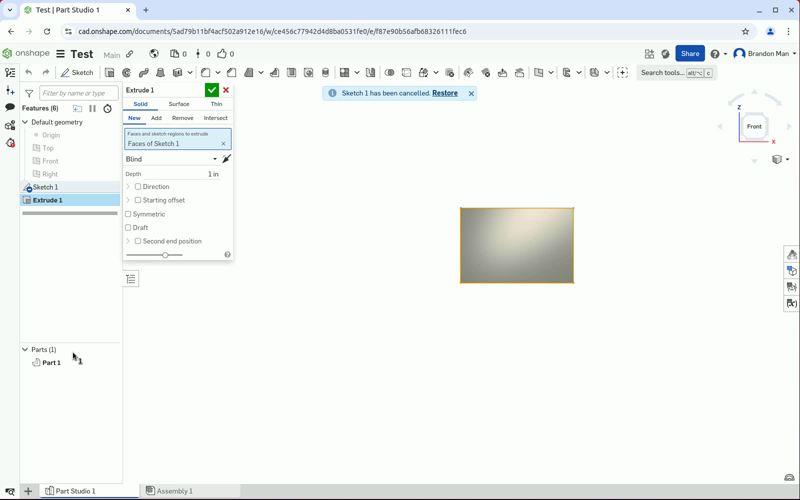
mouse_move(143, 106)
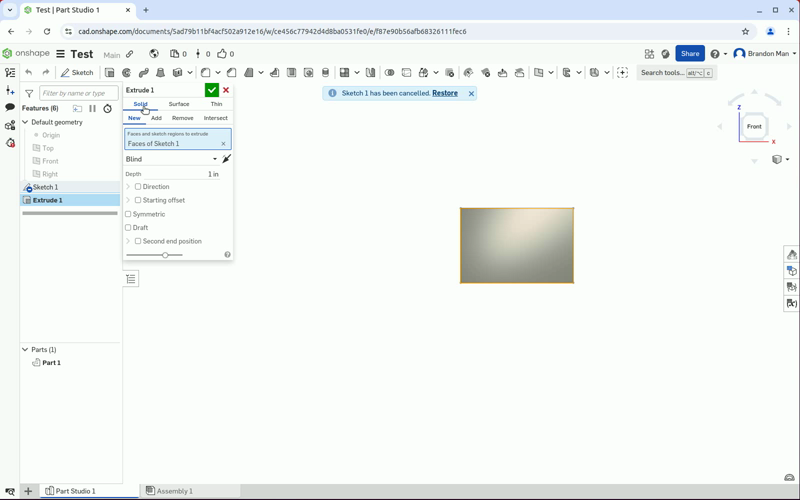
click(143, 106)
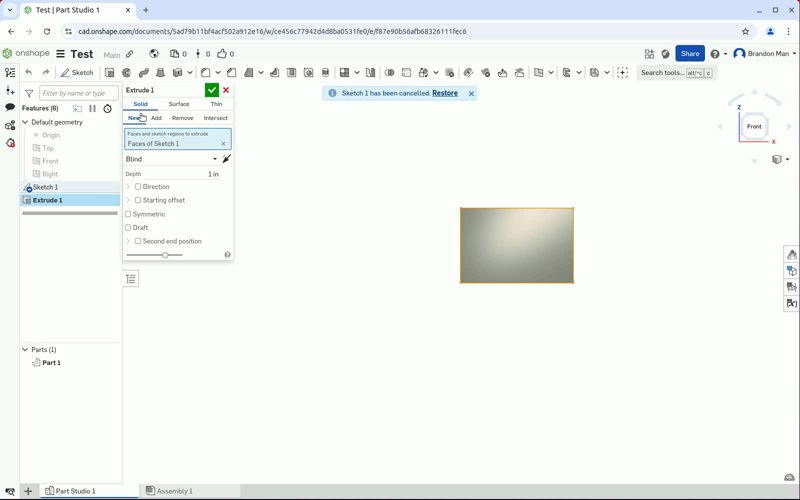
mouse_move(137, 120)
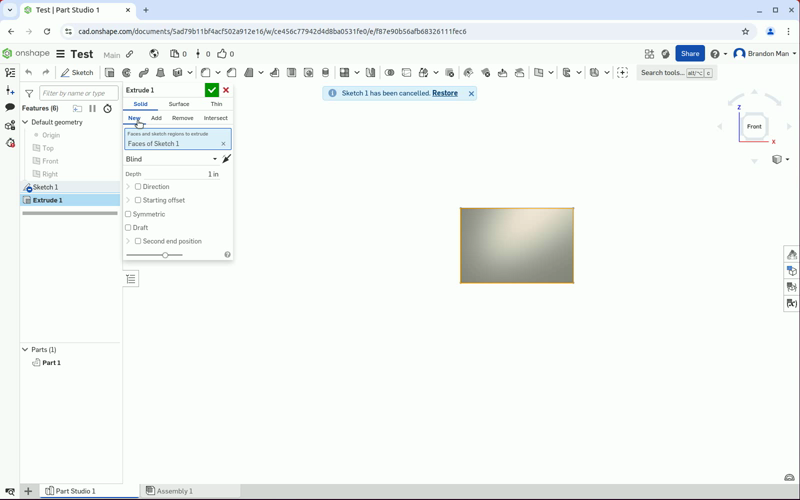
click(137, 120)
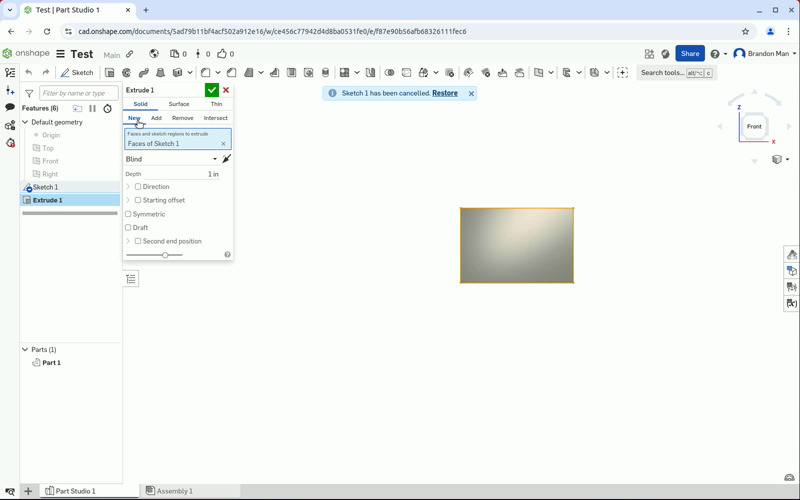
key(tab, 4)
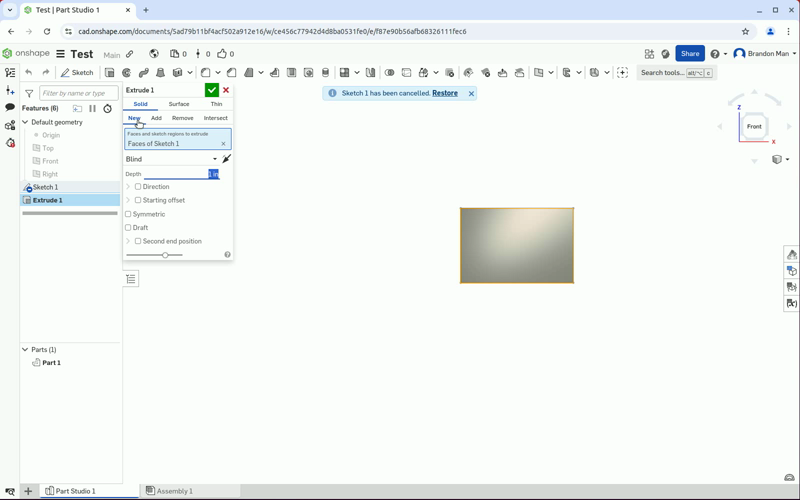
text(23.108)
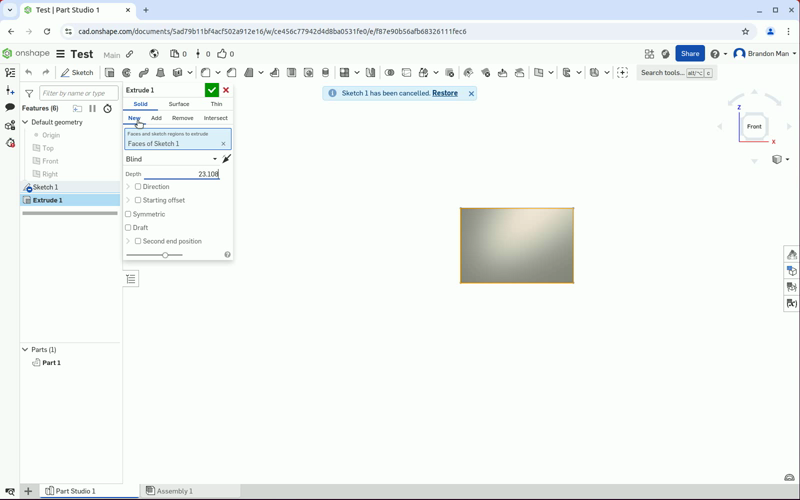
key(enter)
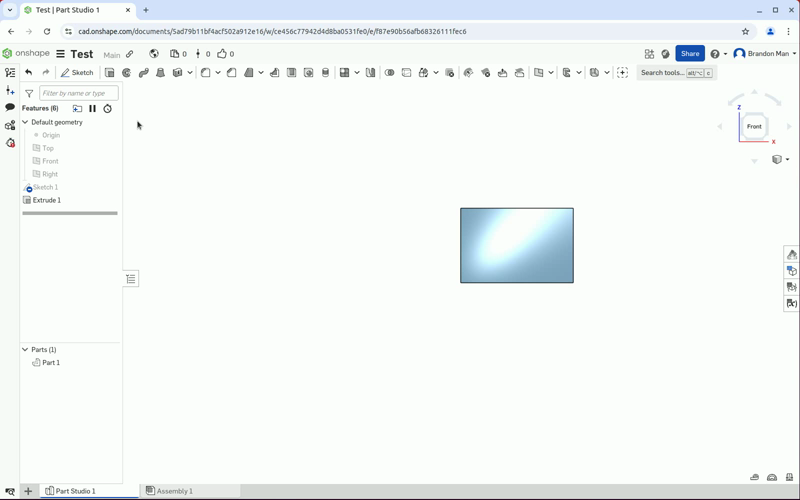
key(shift+h)
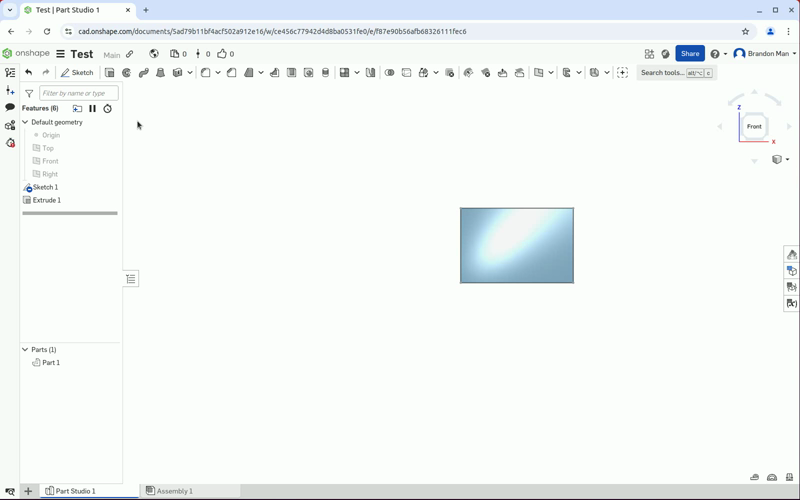
key(shift+h)
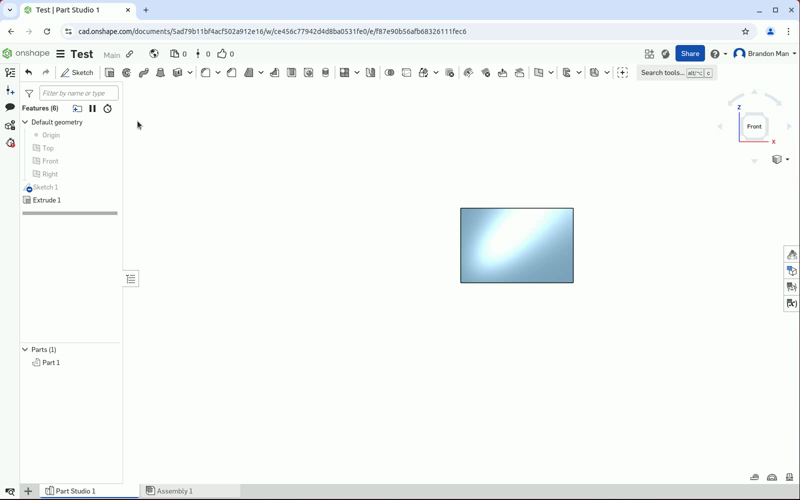
mouse_move(73, 189)
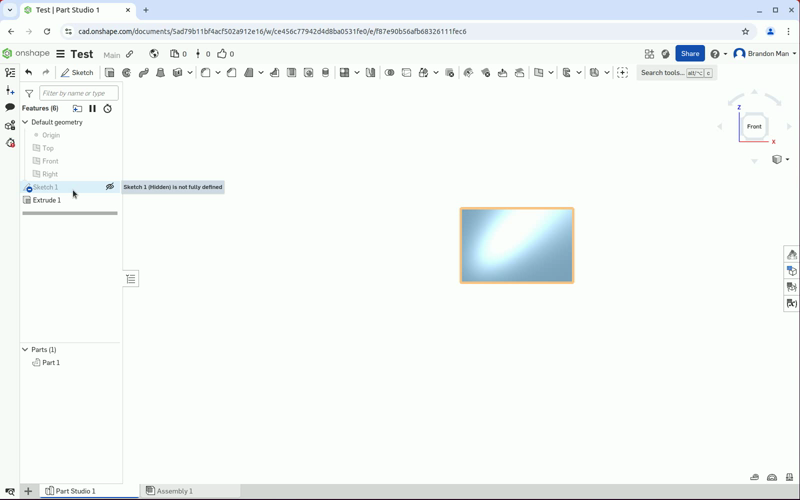
click(73, 189)
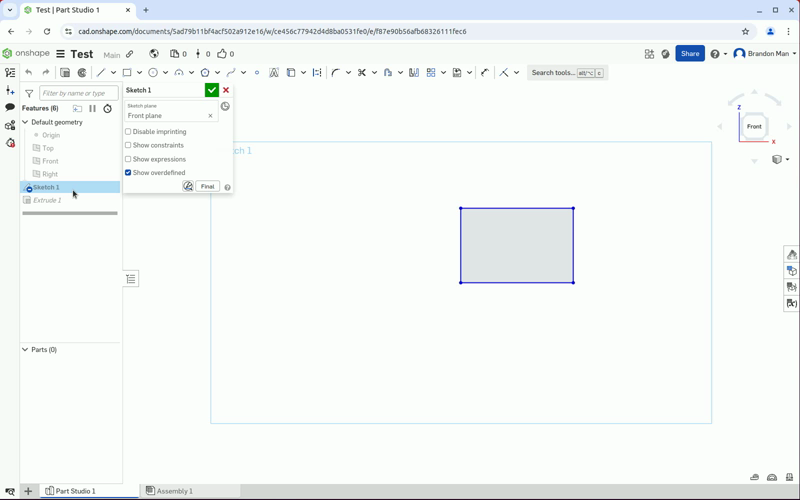
mouse_move(229, 92)
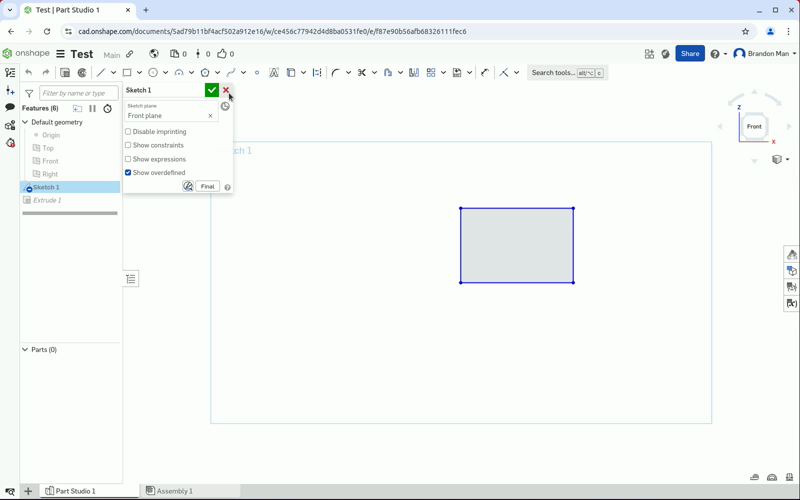
click(229, 92)
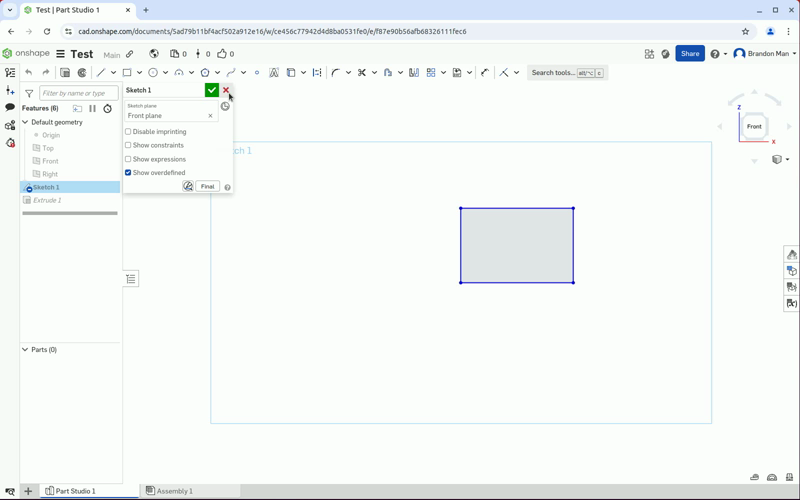
key(shift+s)
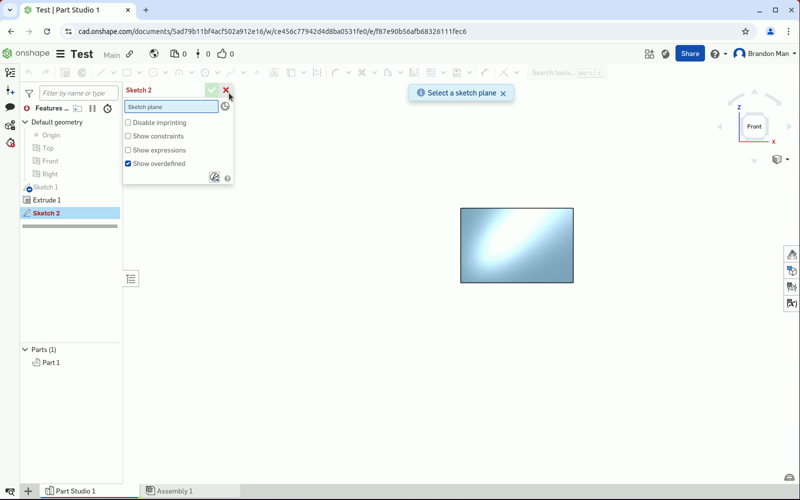
mouse_move(73, 163)
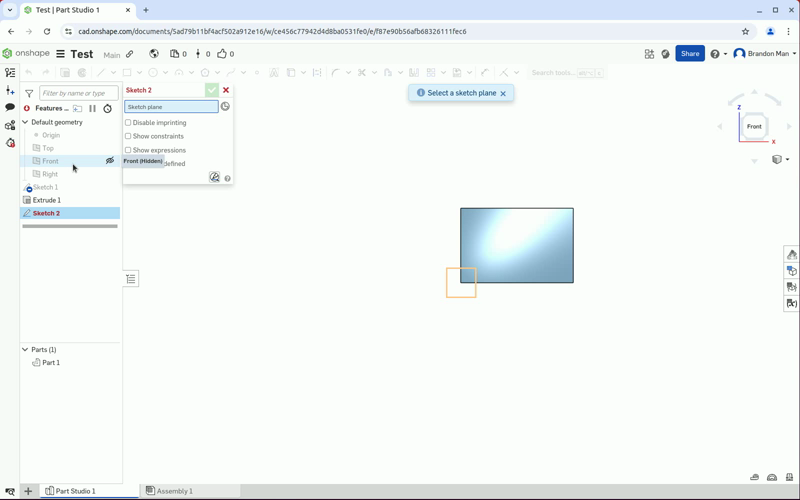
click(73, 163)
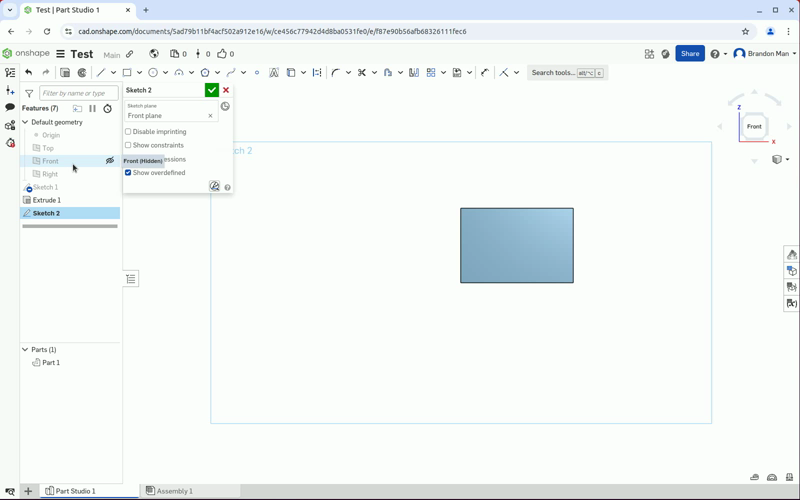
mouse_move(73, 352)
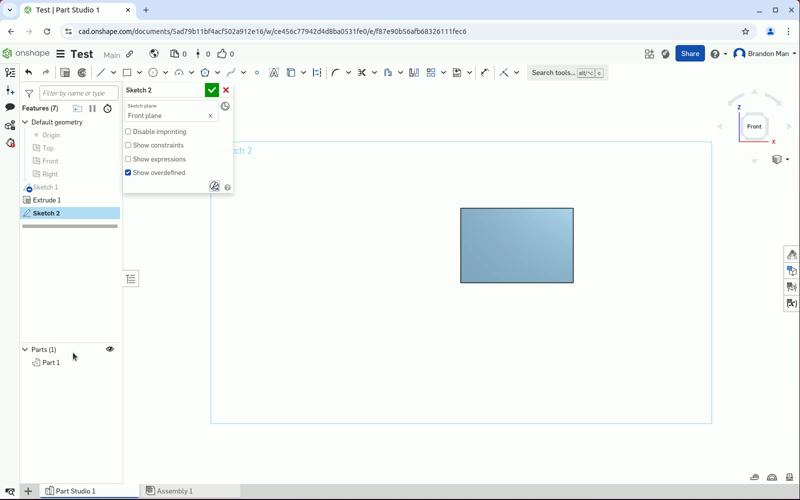
key(y)
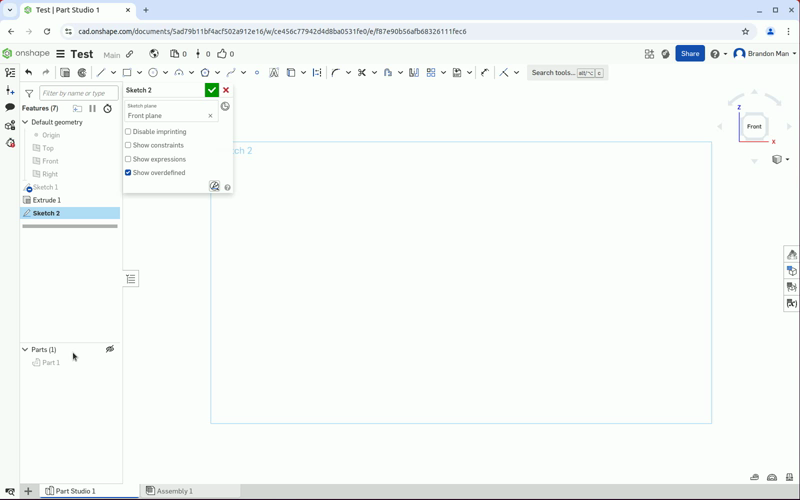
key(l)
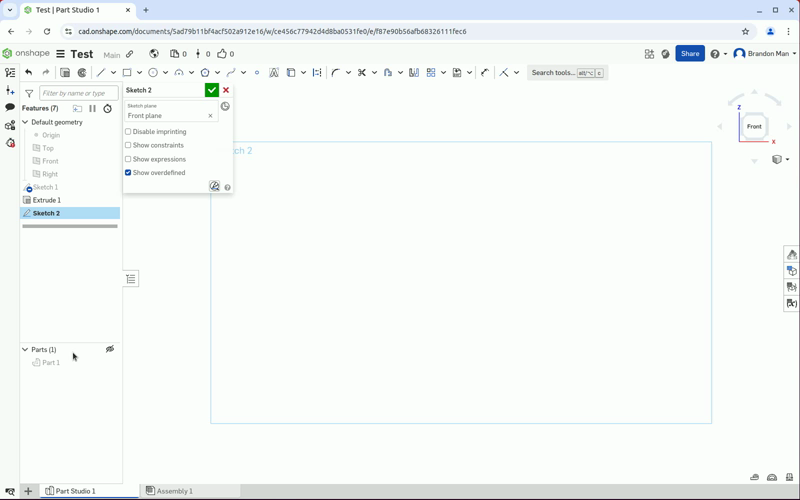
key_down(shift)
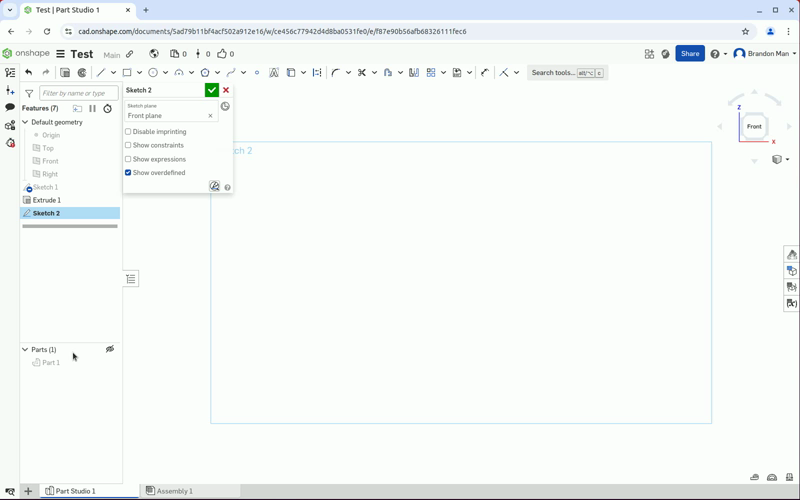
mouse_move(460, 207)
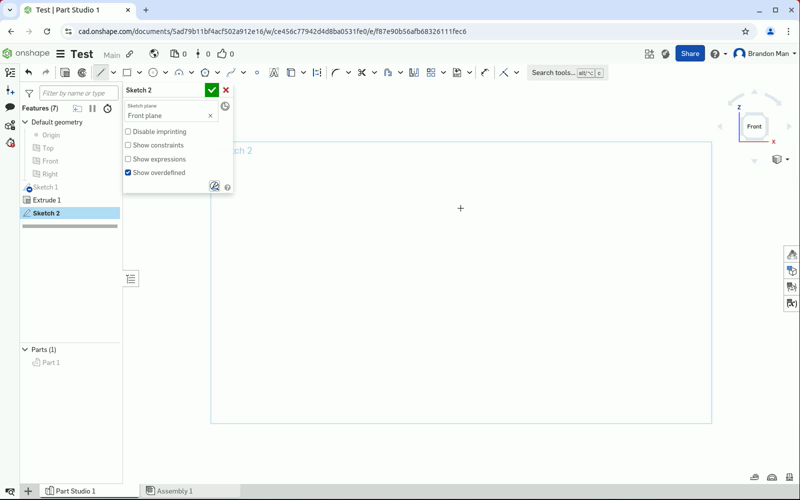
click(460, 207)
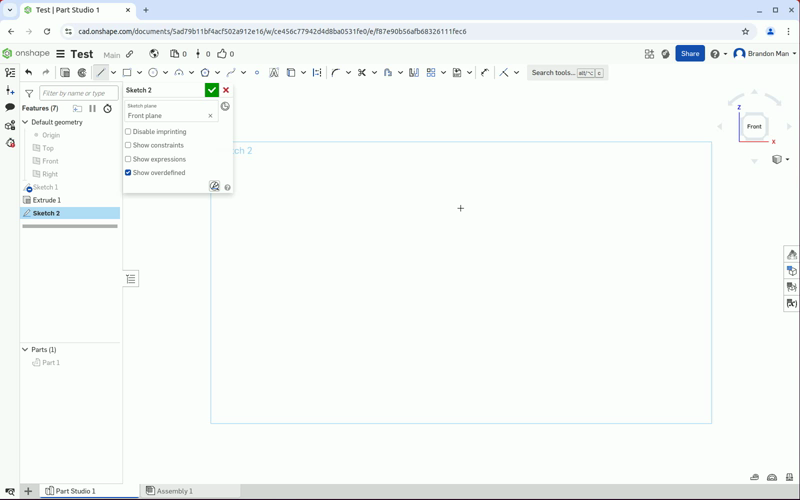
key_up(shift)
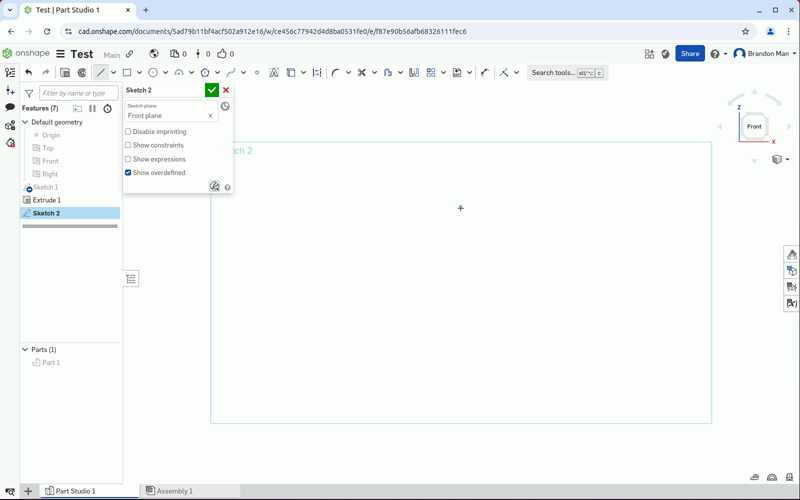
key_down(shift)
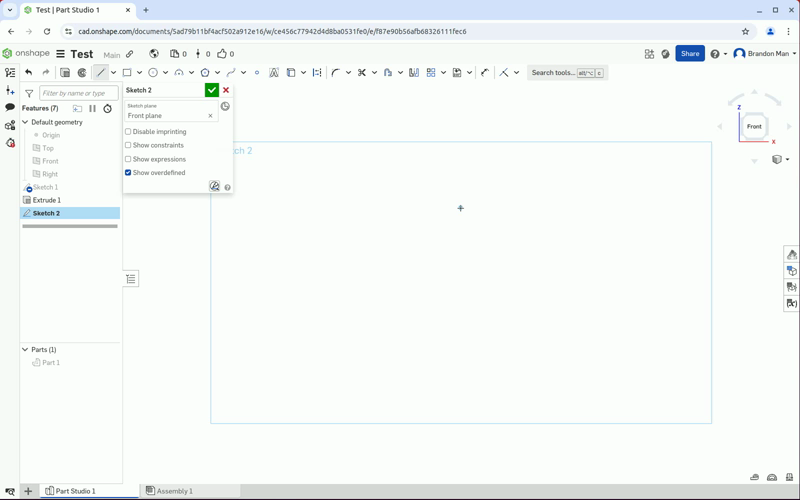
mouse_move(573, 207)
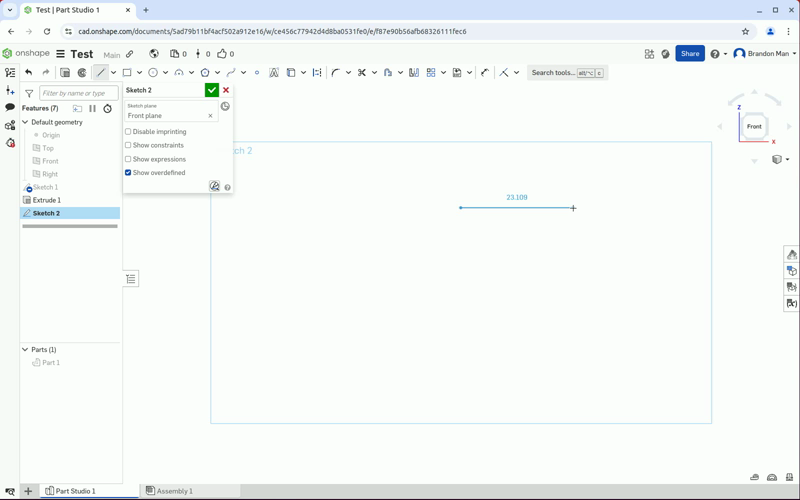
click(573, 207)
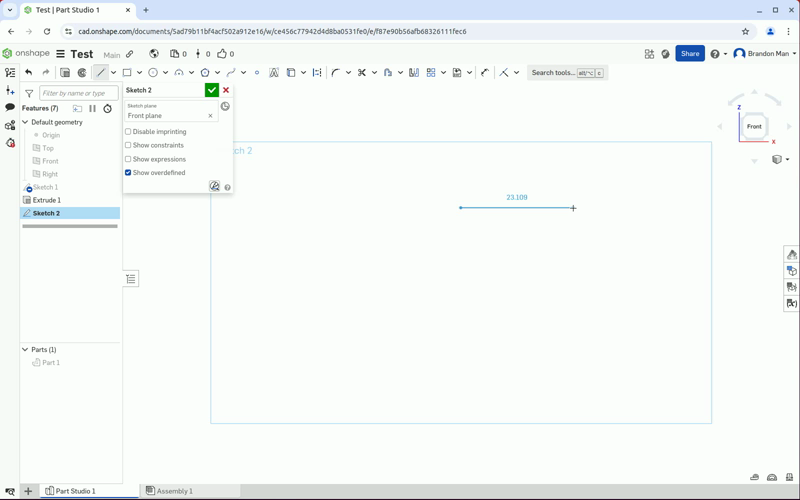
key_up(shift)
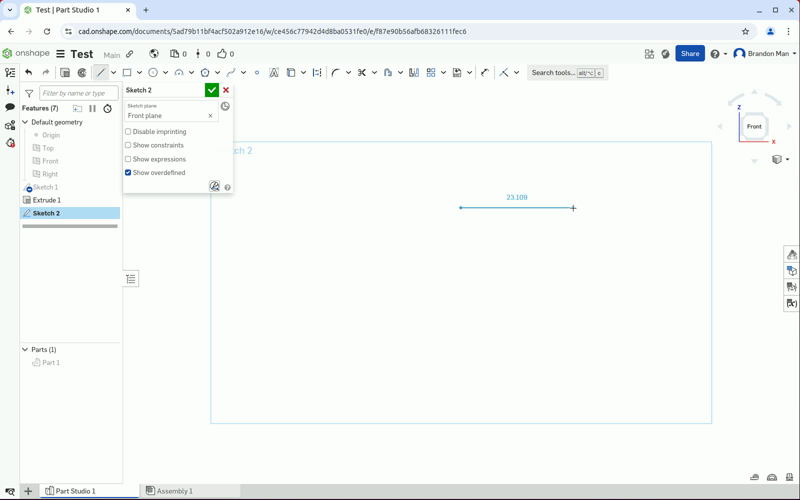
key_down(shift)
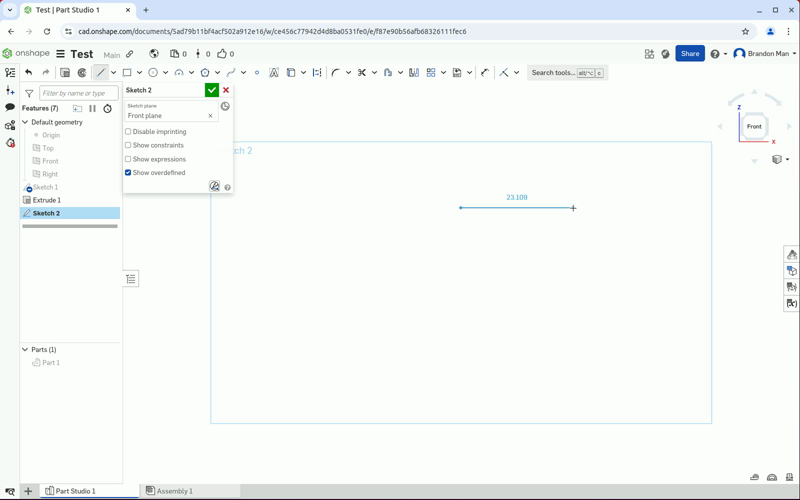
mouse_move(589, 207)
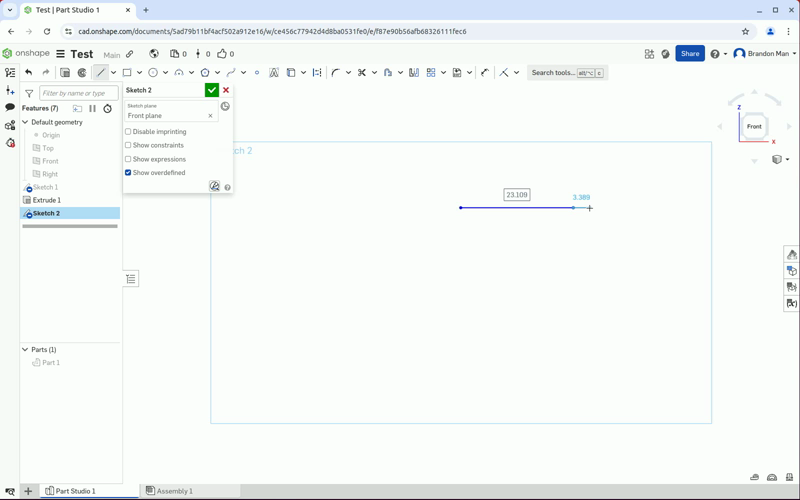
mouse_move(567, 171)
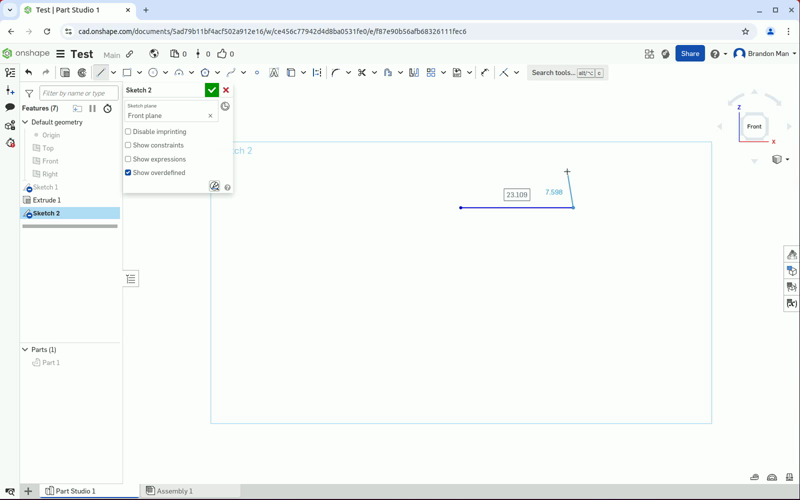
click(567, 171)
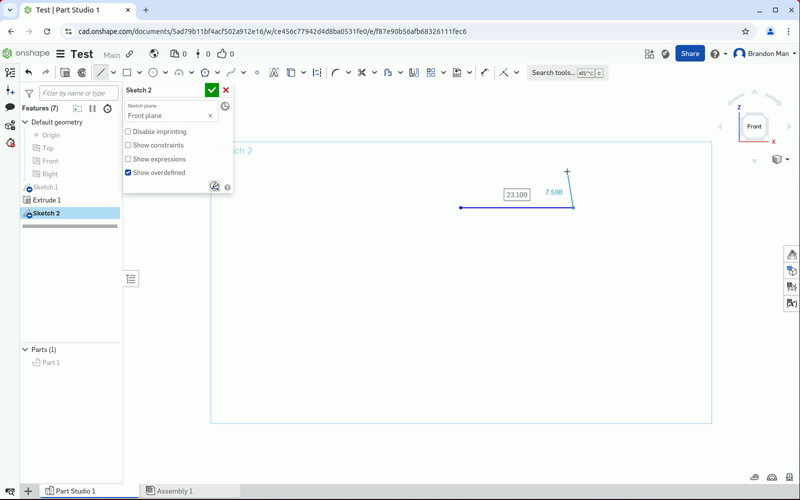
key_up(shift)
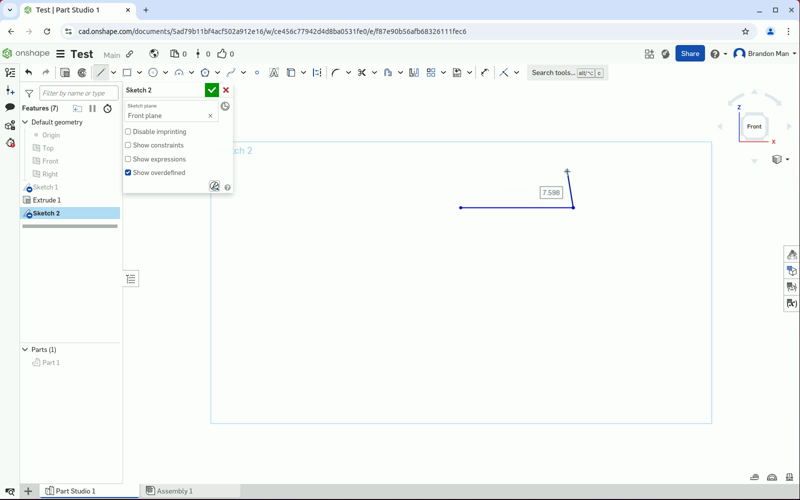
key_down(shift)
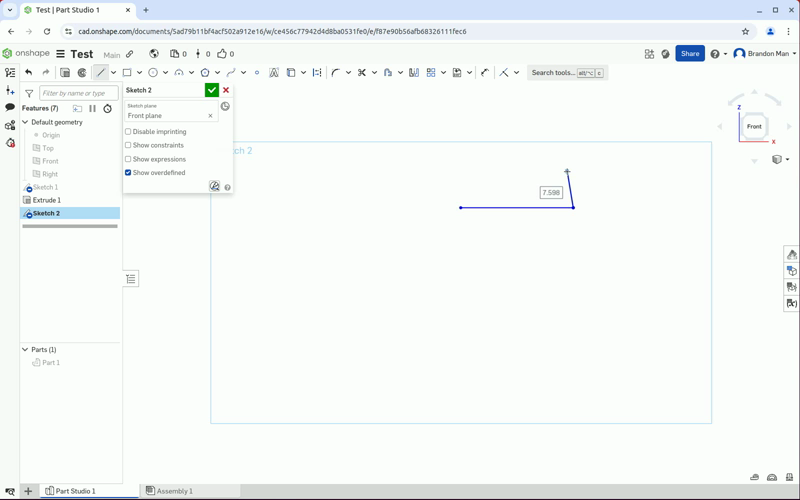
mouse_move(460, 207)
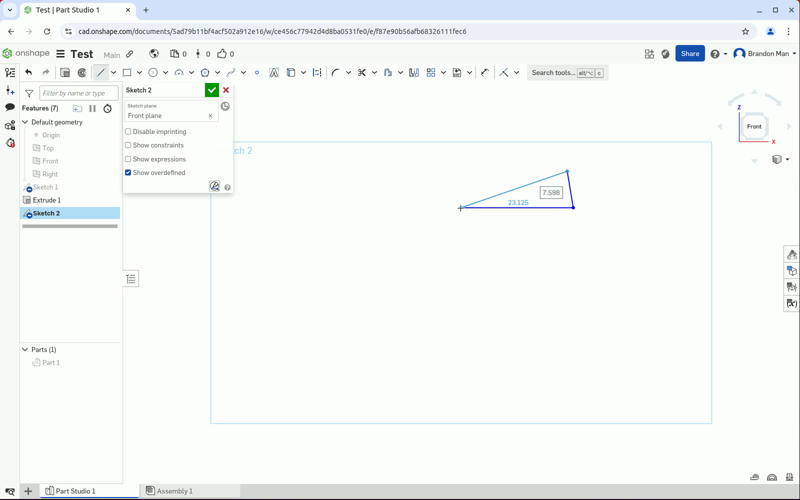
key_up(shift)
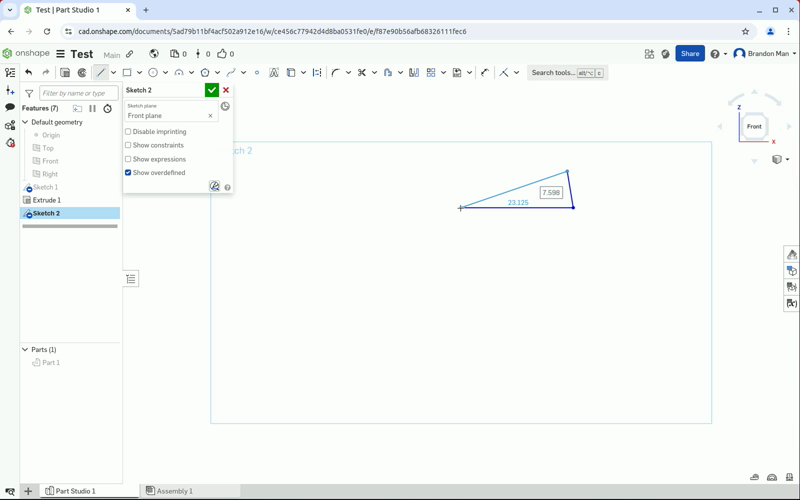
click(460, 207)
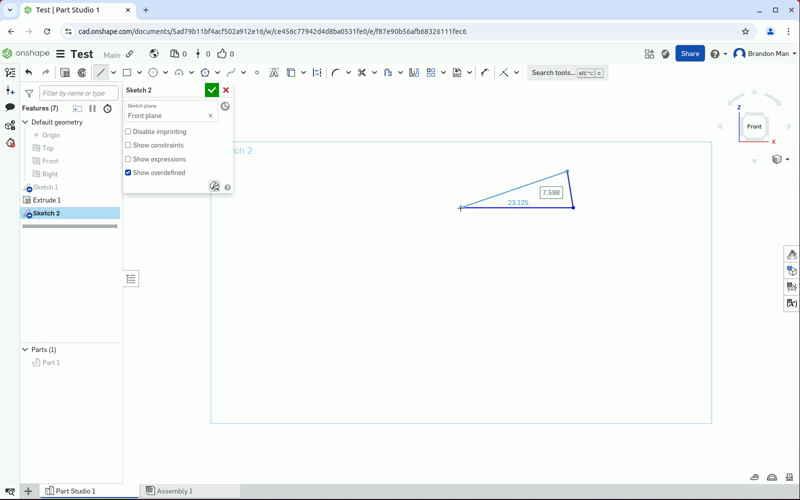
key(esc)
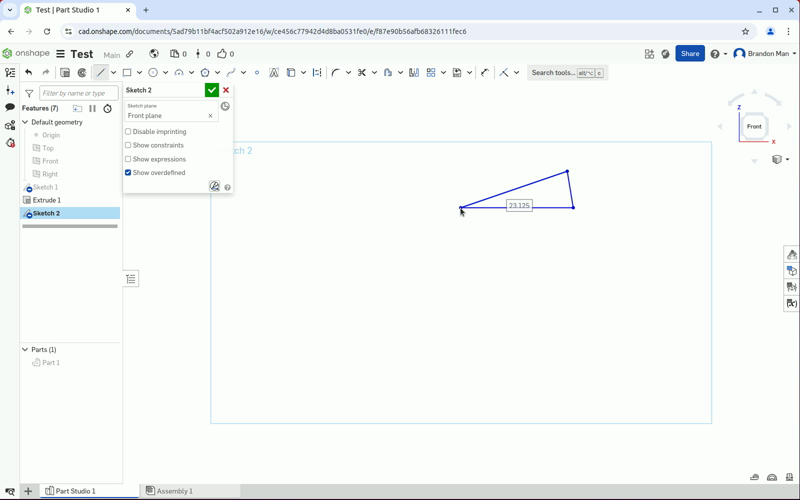
mouse_move(534, 185)
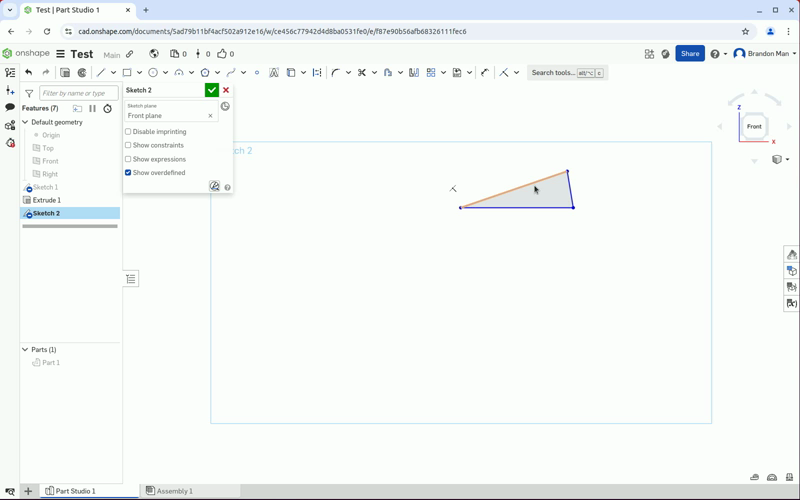
click(534, 185)
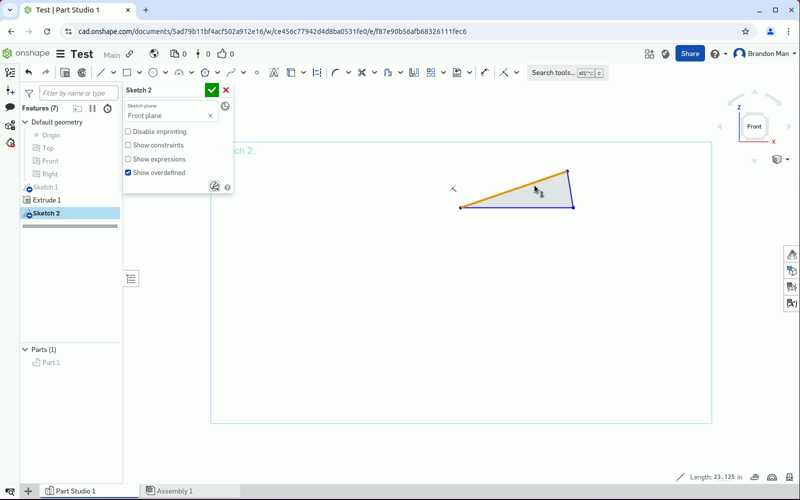
mouse_move(73, 352)
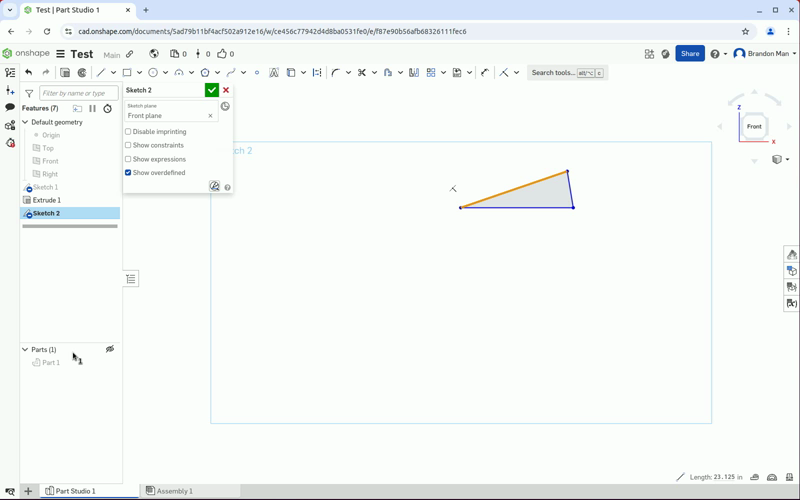
key(shift+y)
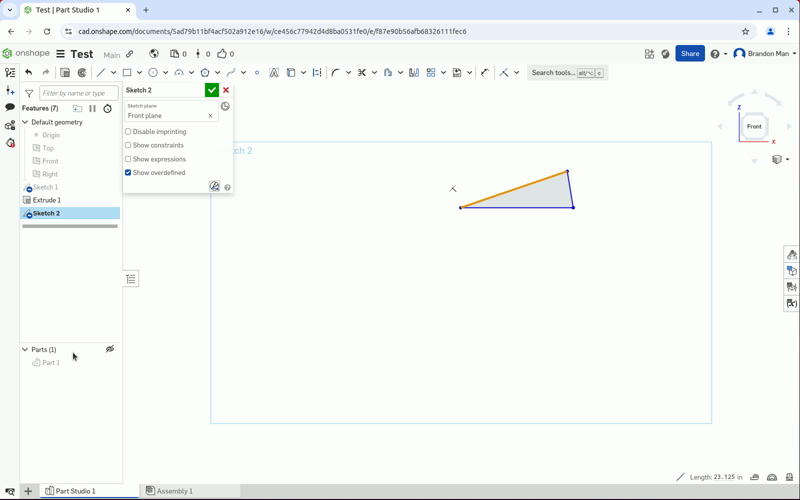
key(shift+e)
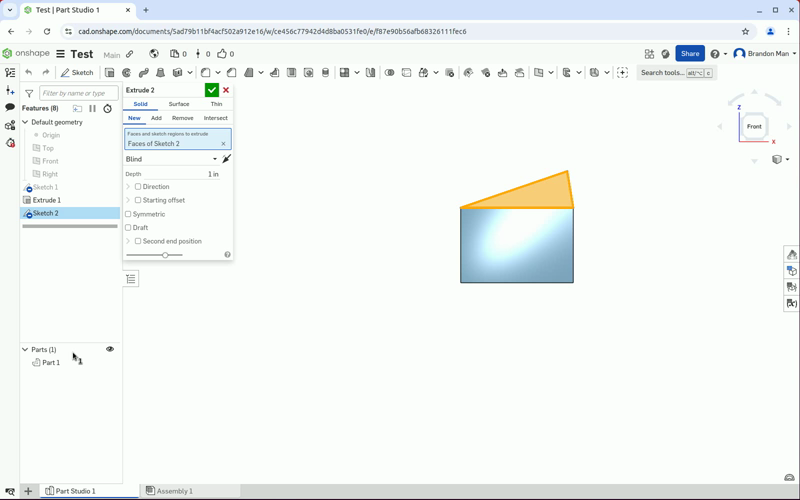
mouse_move(143, 106)
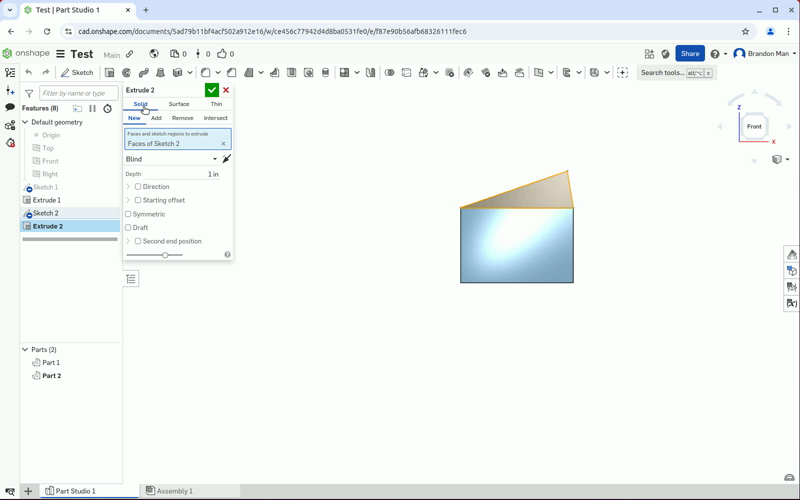
click(143, 106)
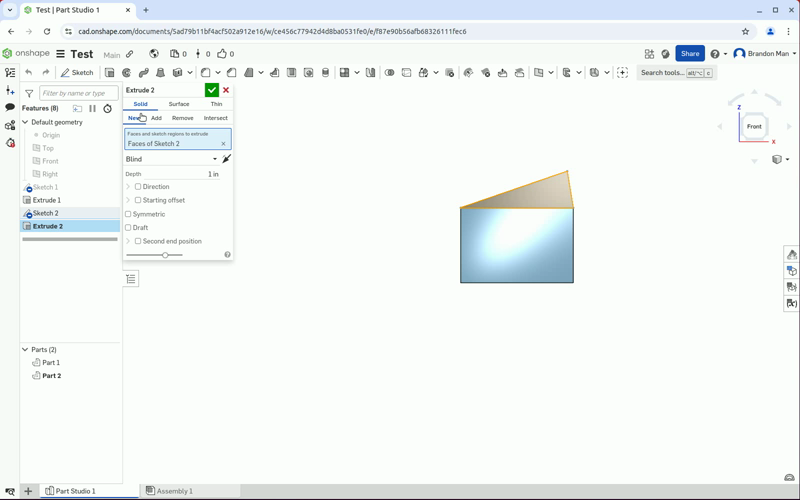
mouse_move(137, 120)
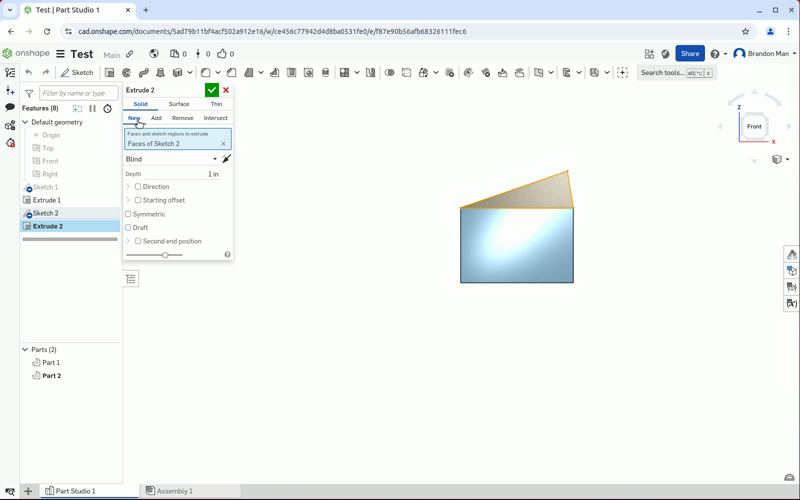
click(137, 120)
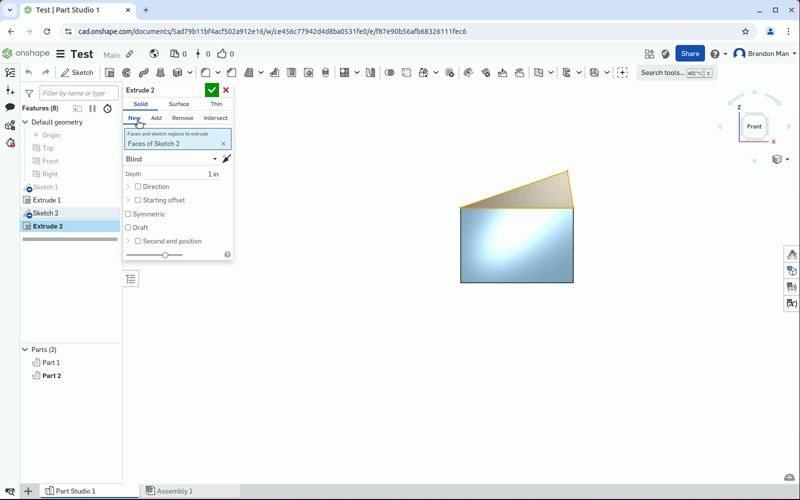
key(tab, 4)
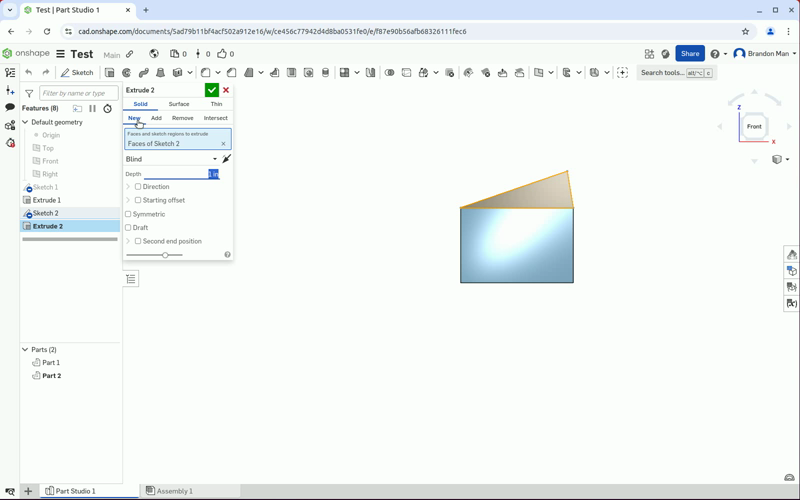
text(23.108)
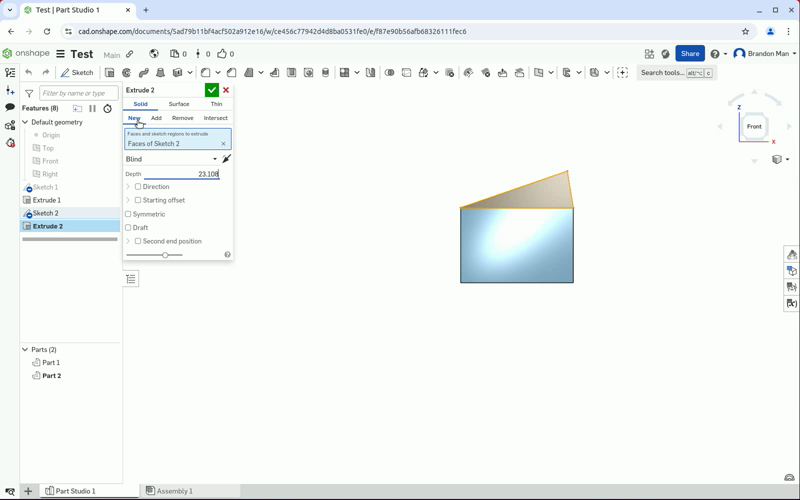
key(enter)
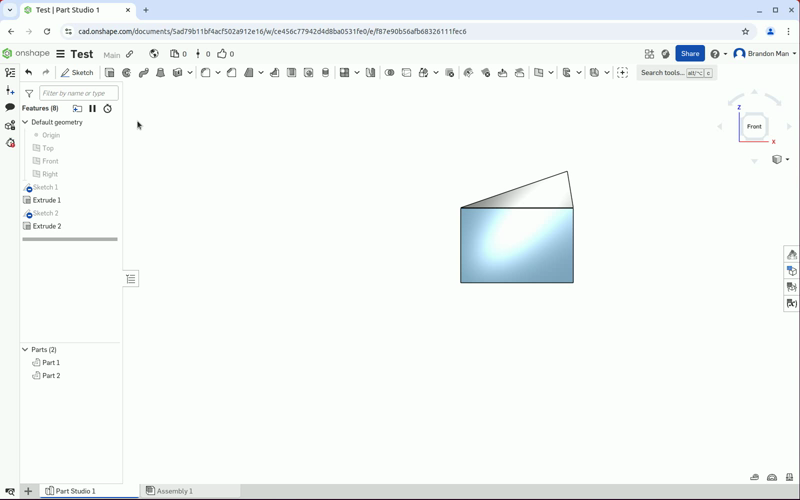
key(shift+h)
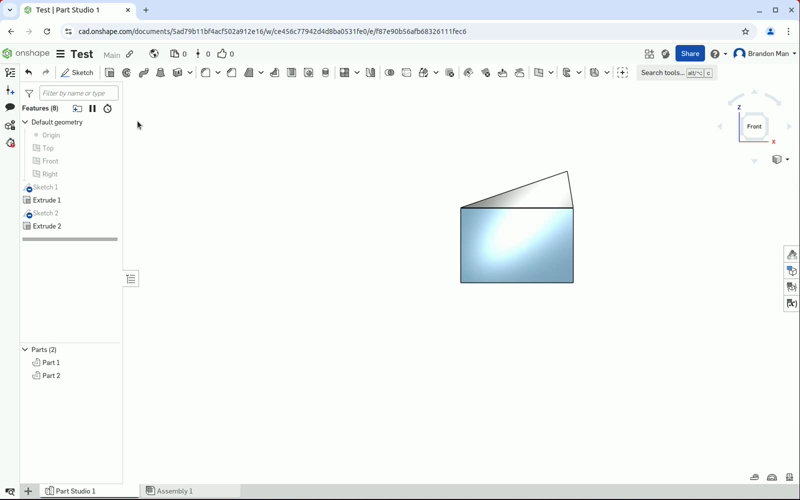
key(shift+h)
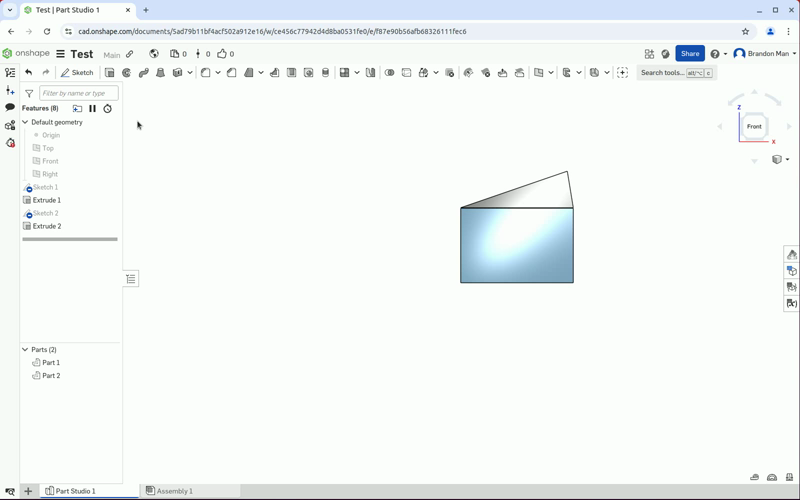
mouse_move(73, 189)
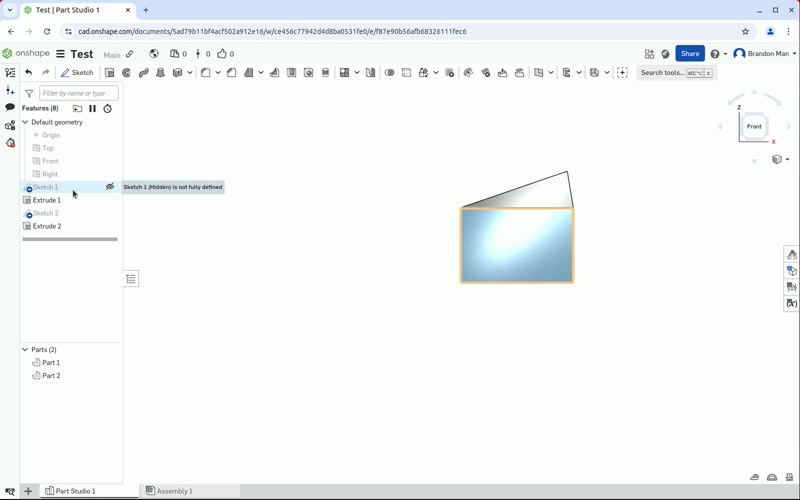
click(73, 189)
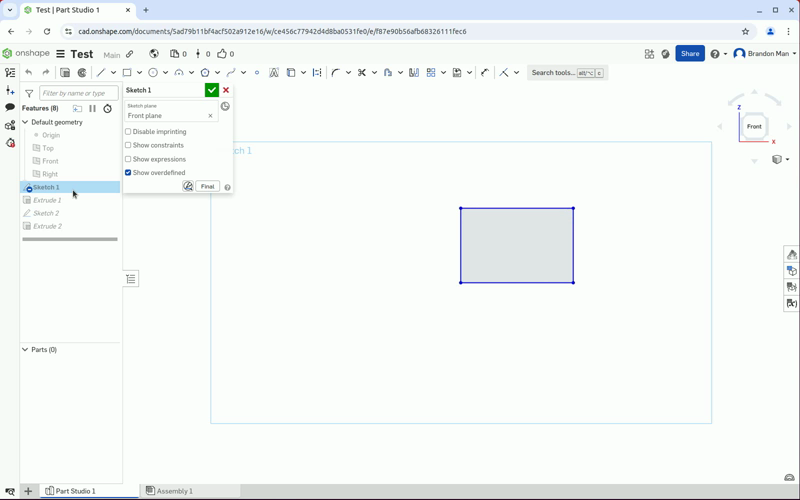
mouse_move(229, 92)
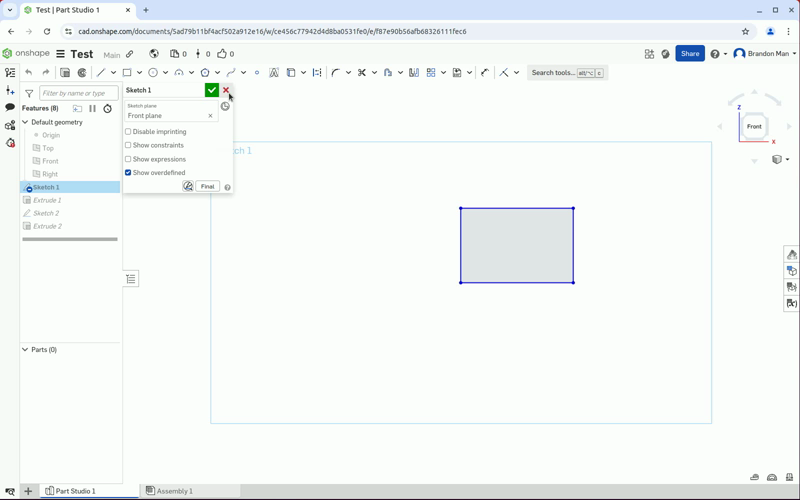
click(229, 92)
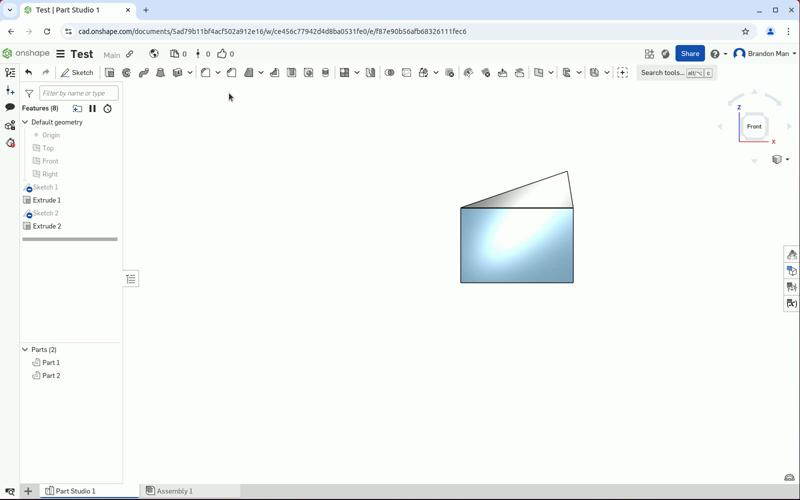
mouse_move(541, 75)
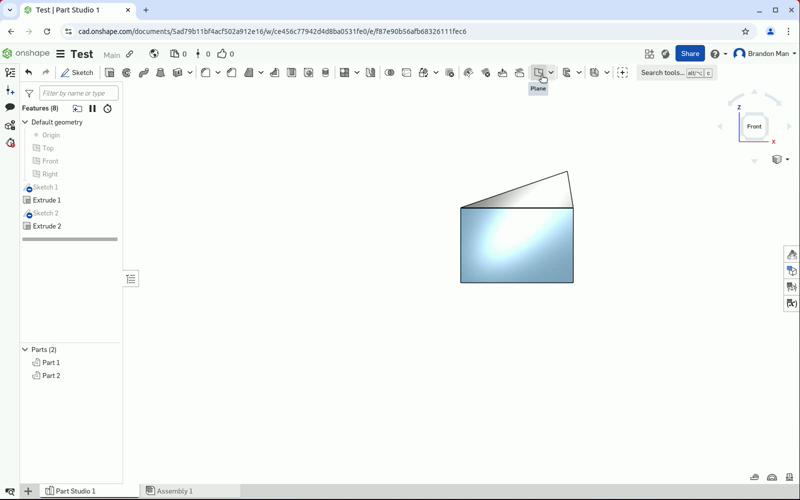
click(541, 75)
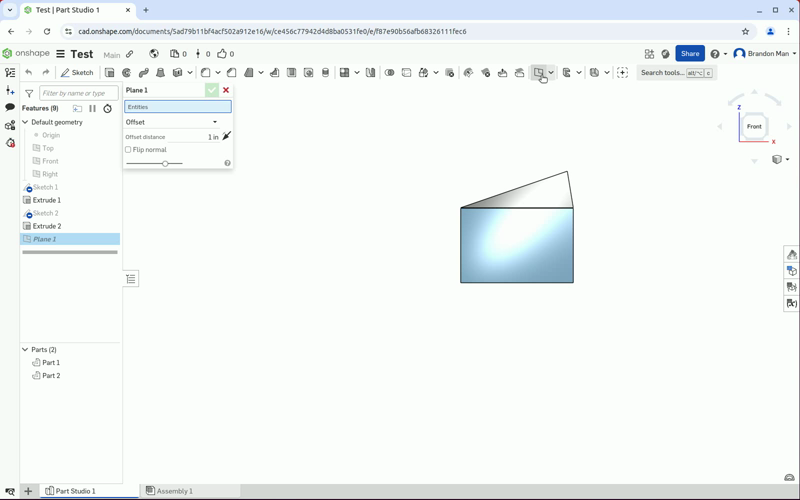
mouse_move(73, 163)
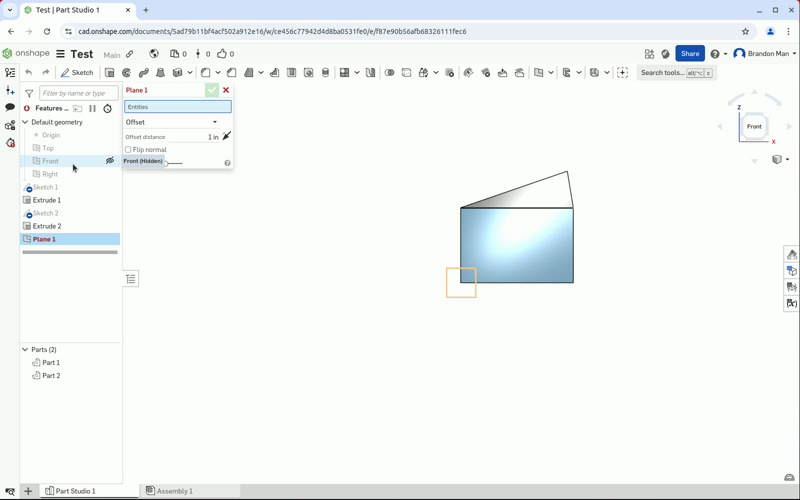
click(73, 163)
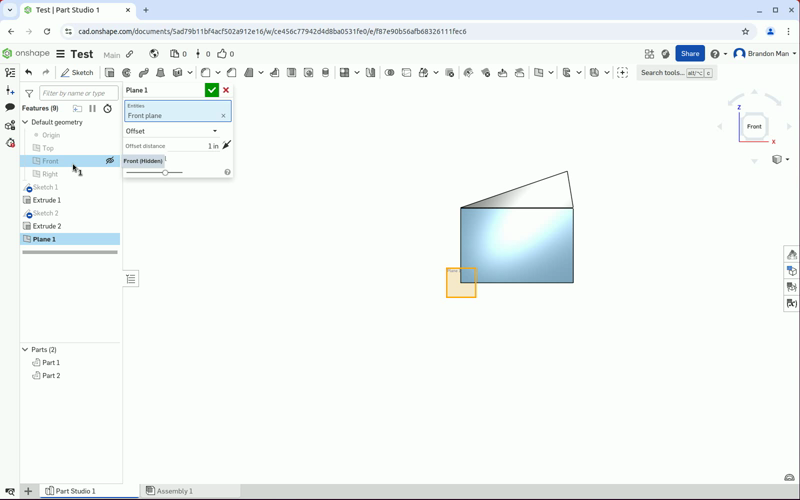
key(tab, 2)
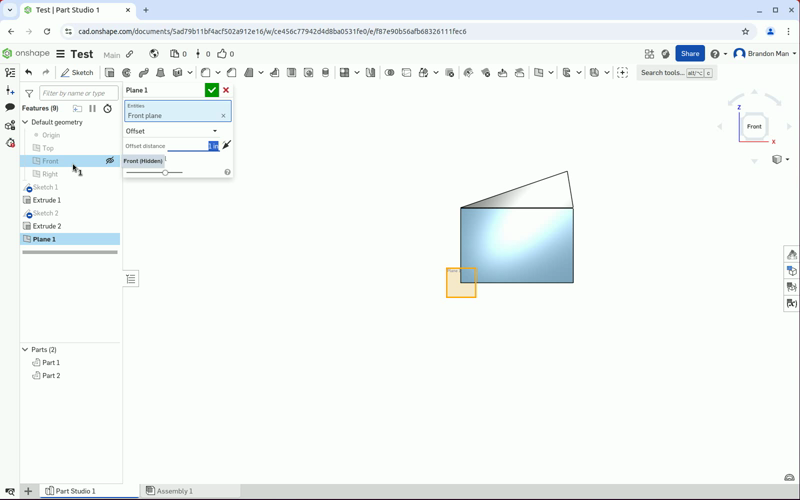
text(23.108)
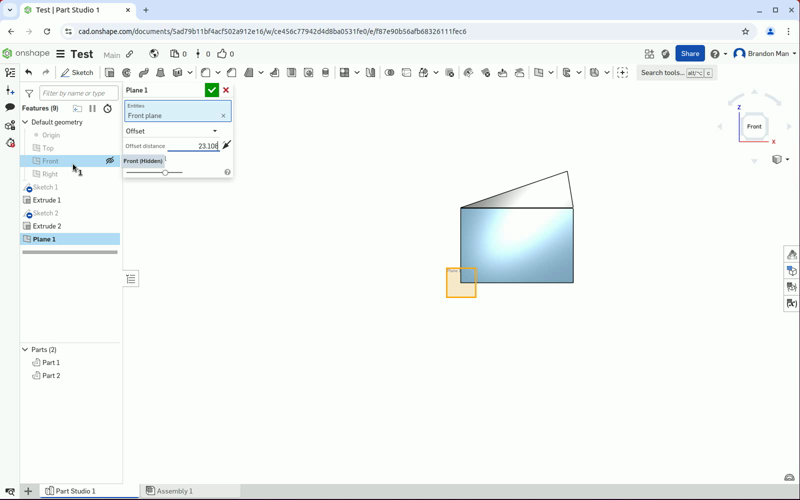
key(enter, 2)
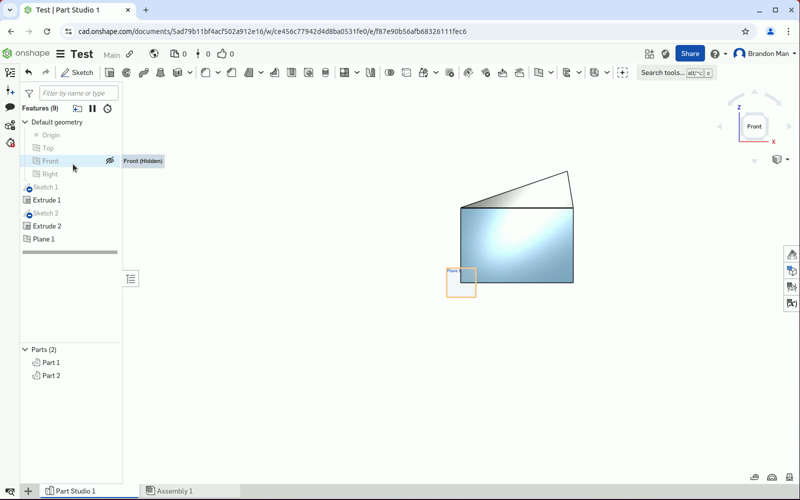
key(shift+s)
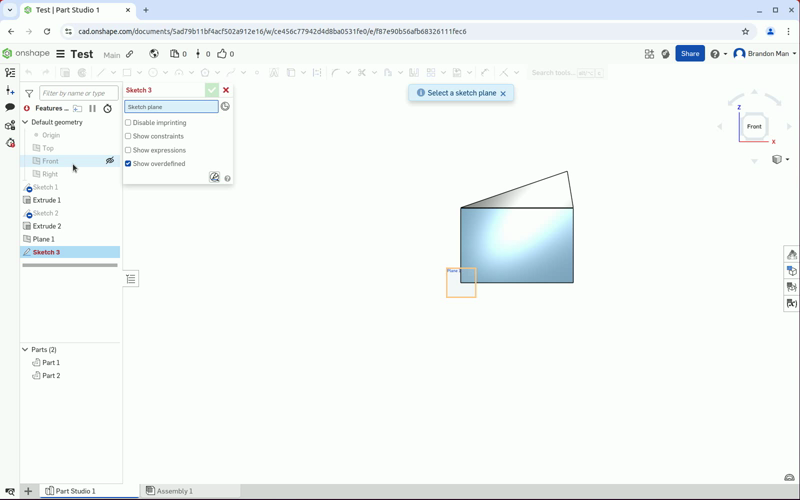
mouse_move(73, 241)
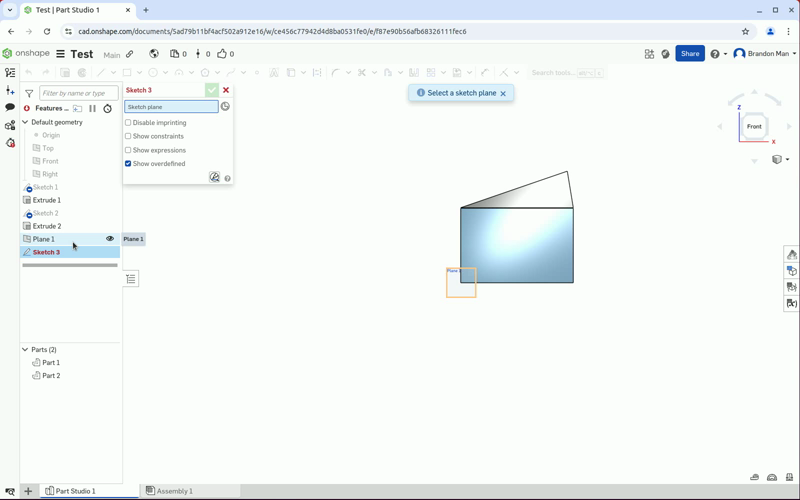
click(73, 241)
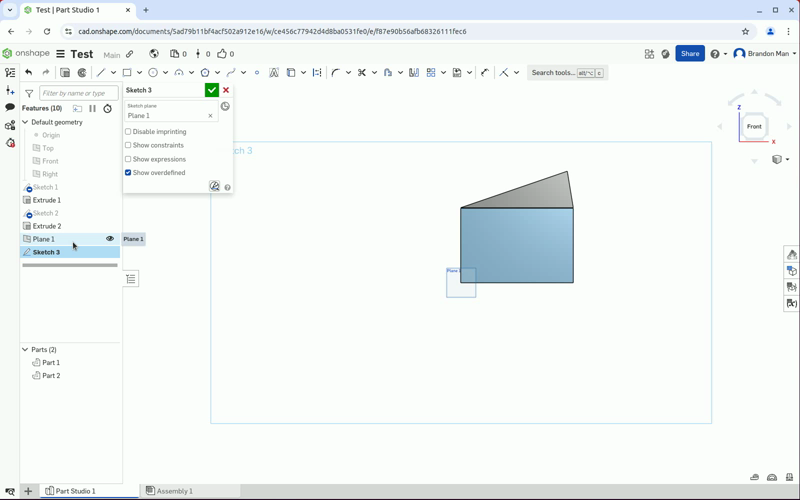
mouse_move(73, 352)
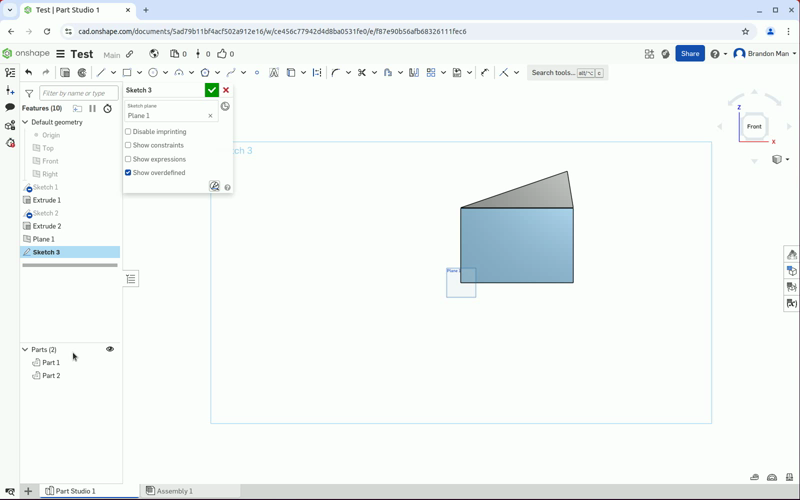
key(y)
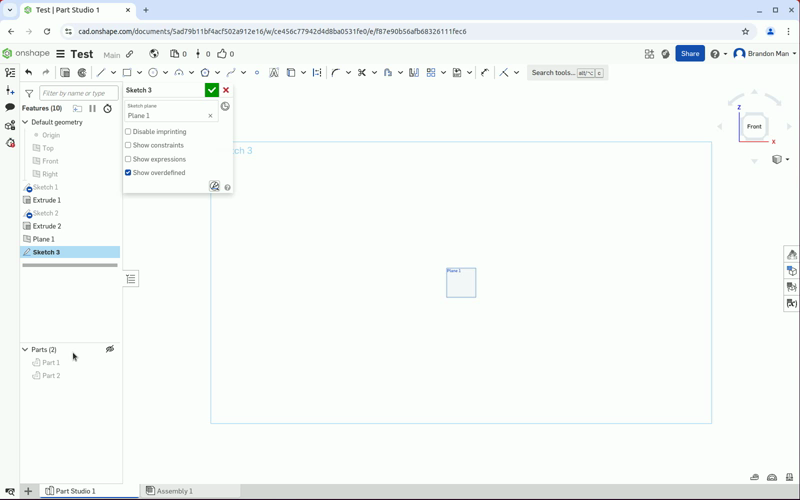
key(c)
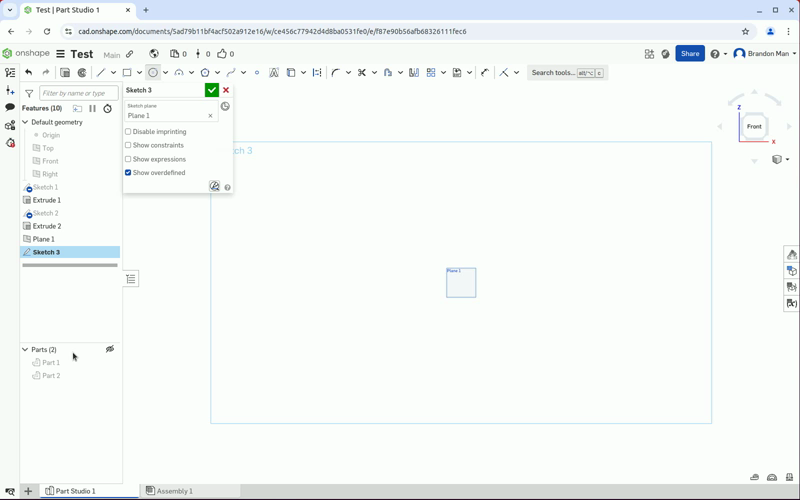
key_down(shift)
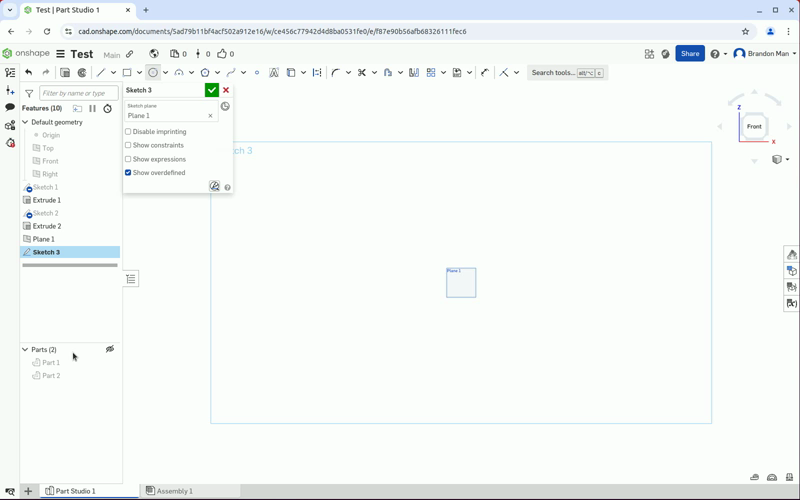
mouse_move(517, 226)
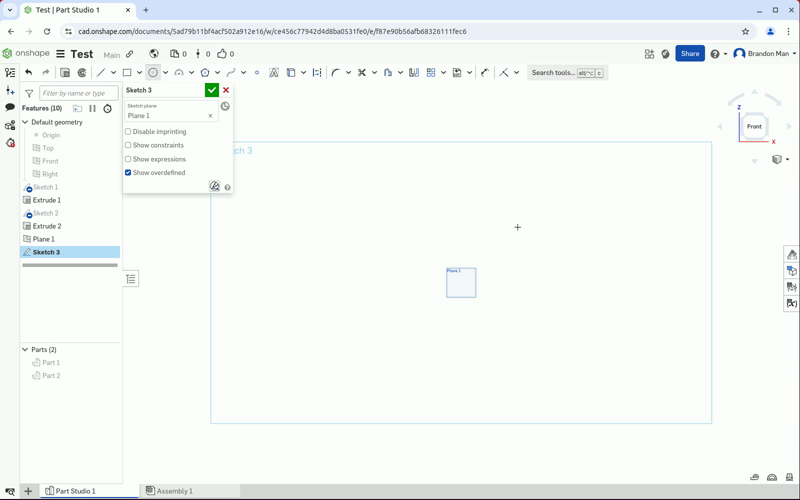
click(517, 226)
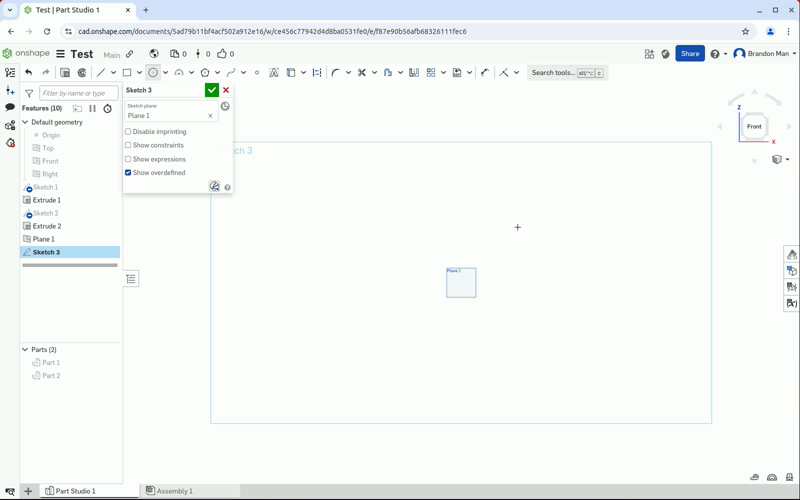
key_up(shift)
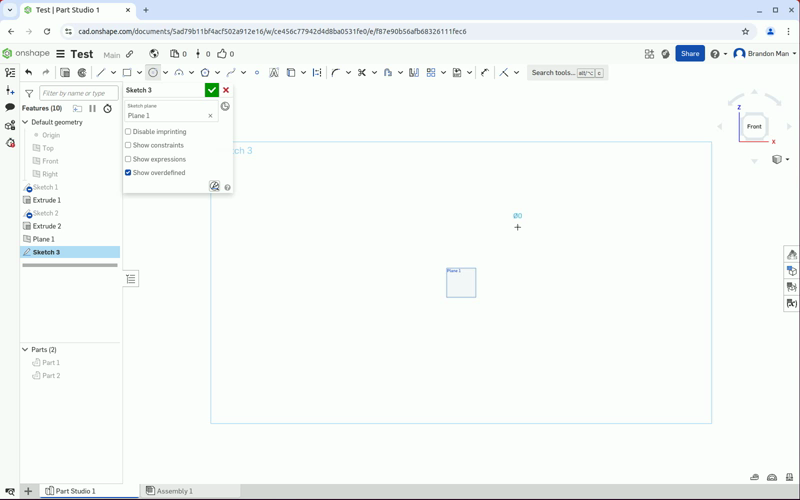
mouse_move(536, 226)
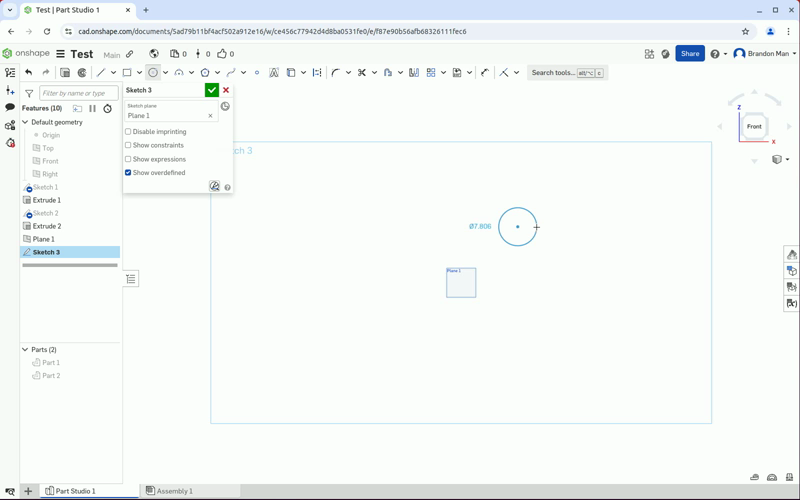
click(536, 226)
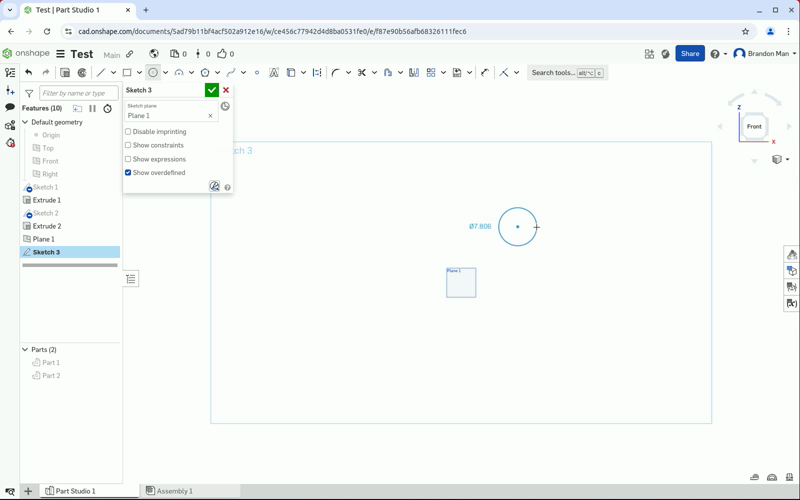
key(esc)
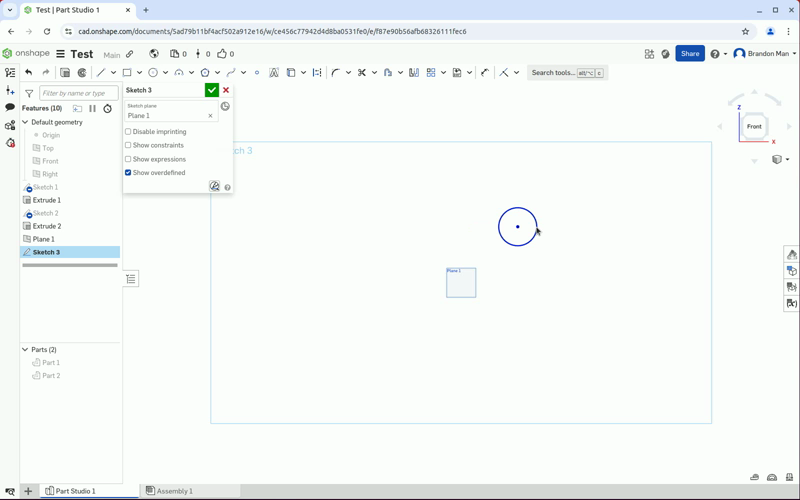
mouse_move(506, 224)
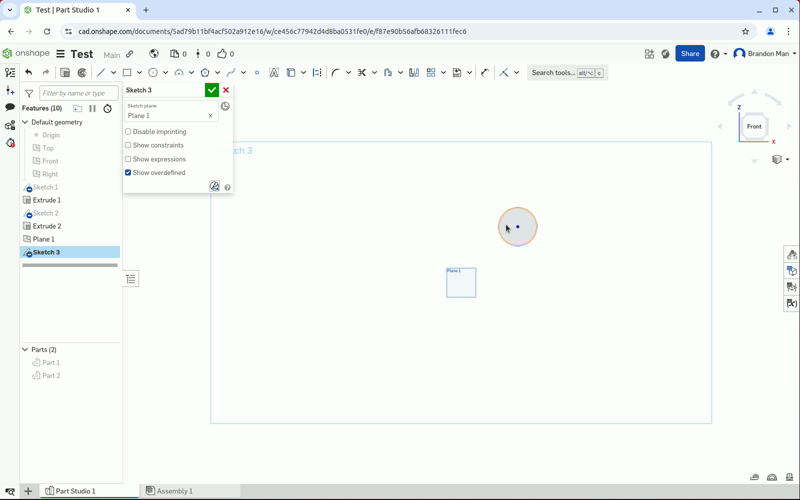
scroll(6)
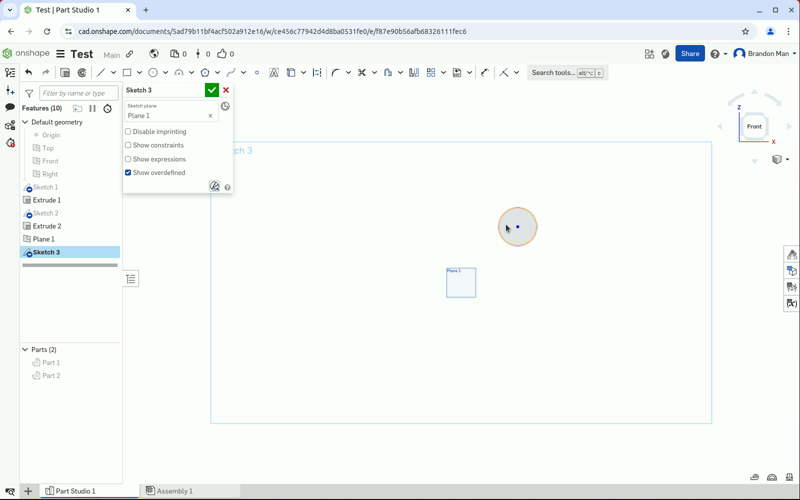
scroll(6)
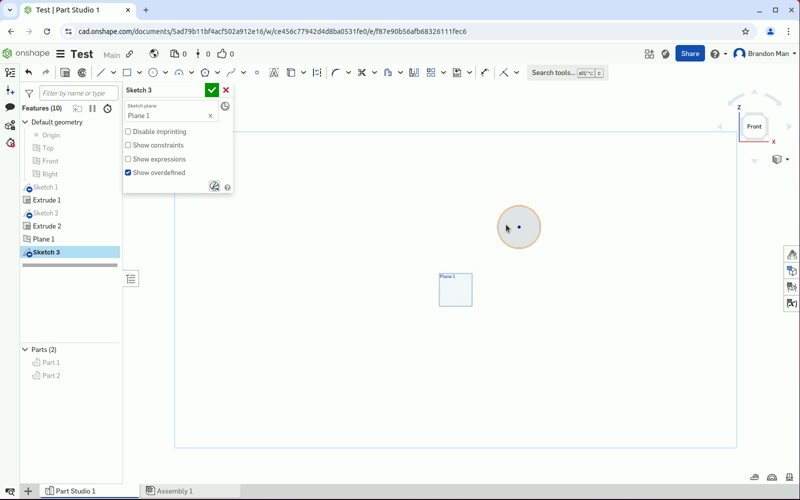
scroll(6)
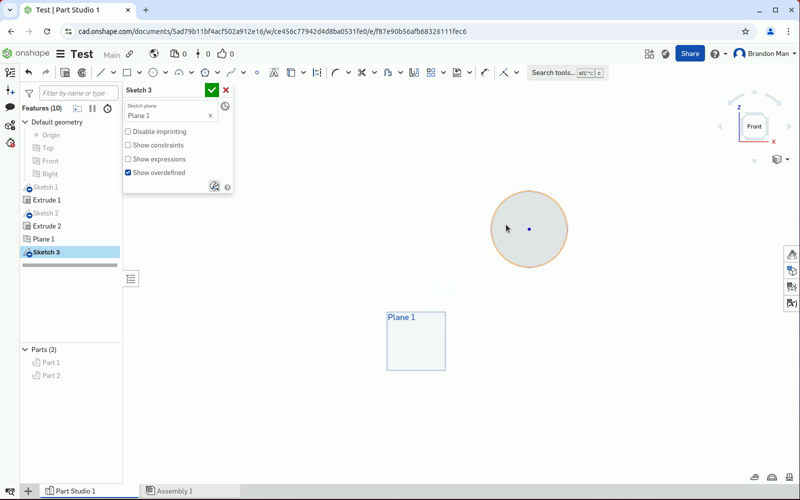
scroll(6)
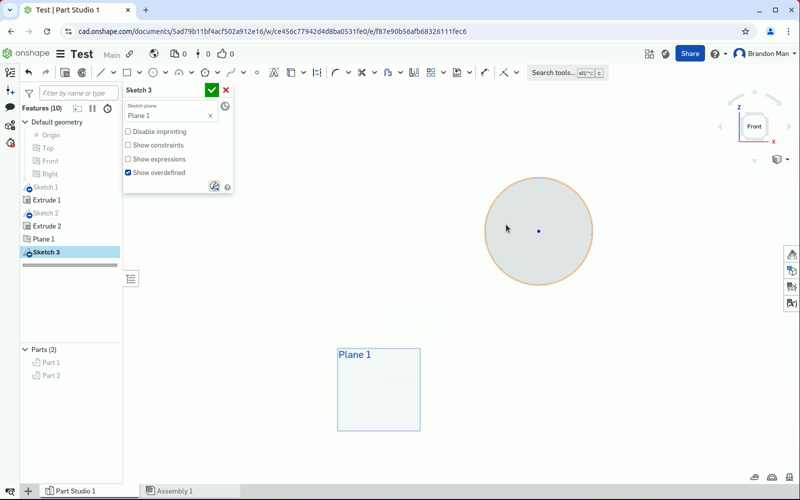
scroll(6)
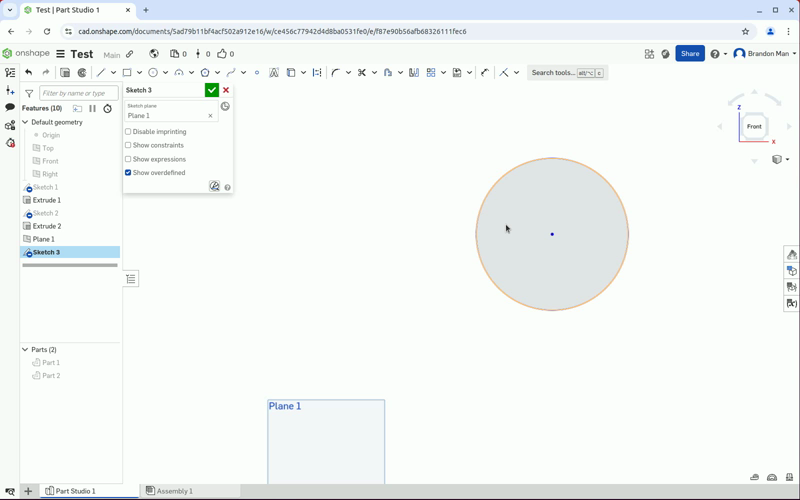
scroll(6)
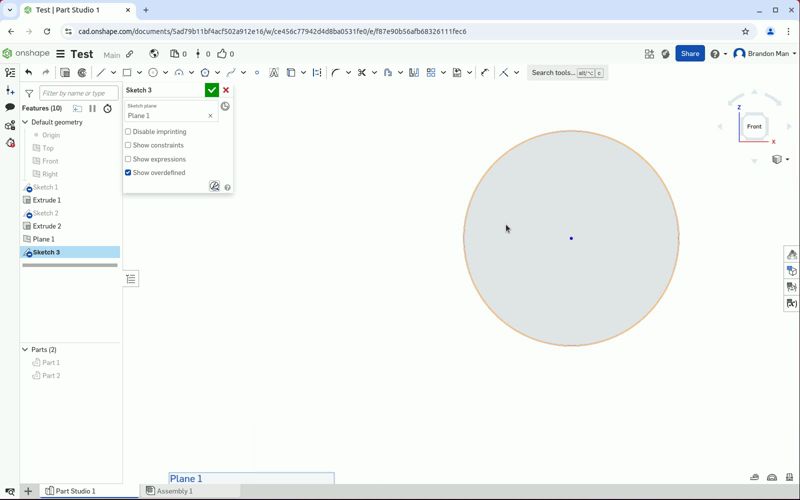
scroll(6)
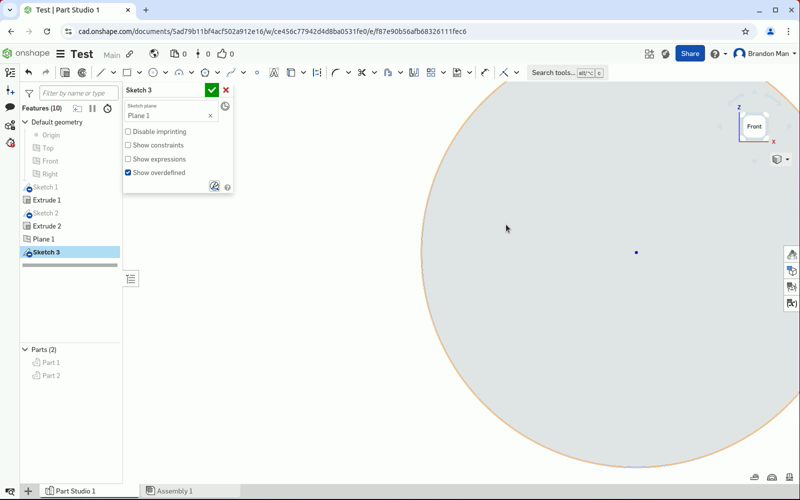
click(506, 224)
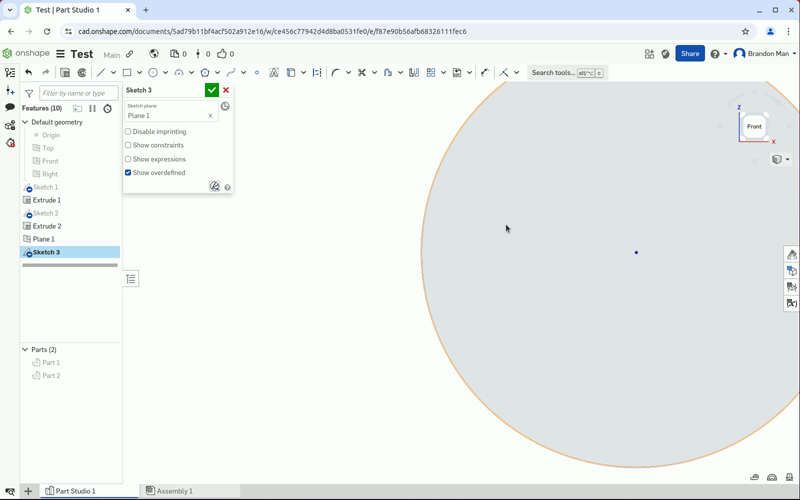
scroll(-6)
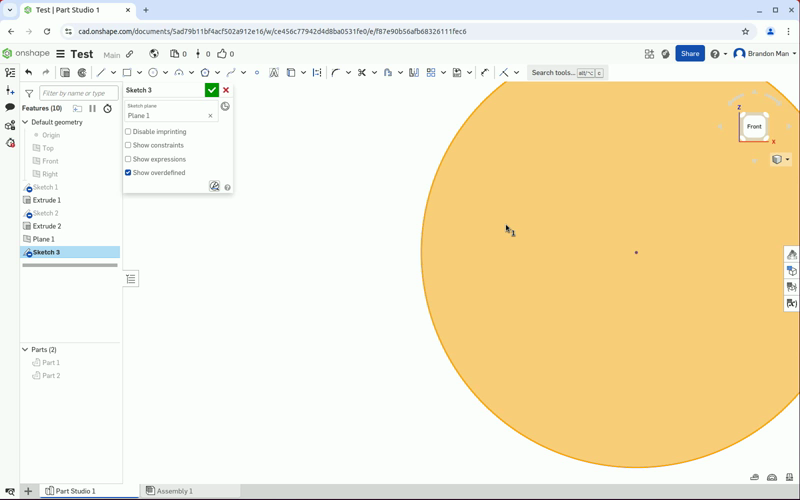
scroll(-6)
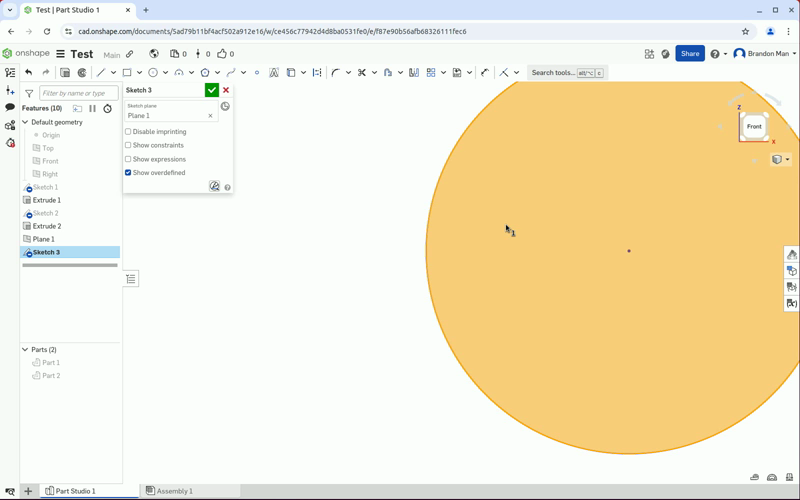
scroll(-6)
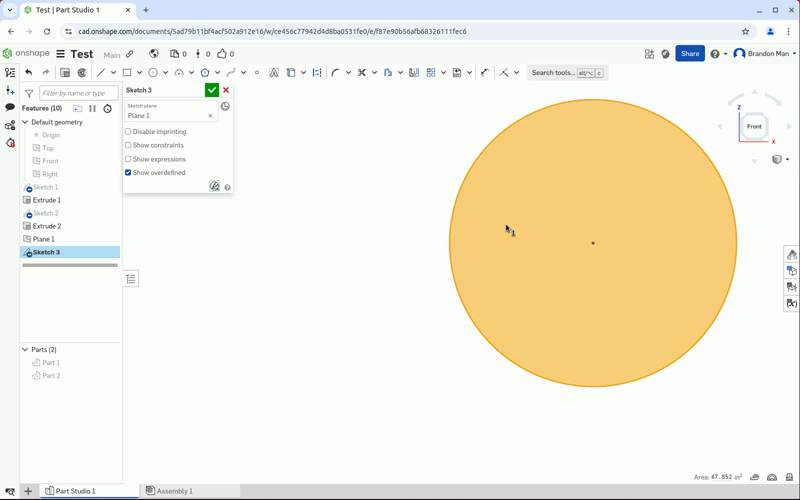
scroll(-6)
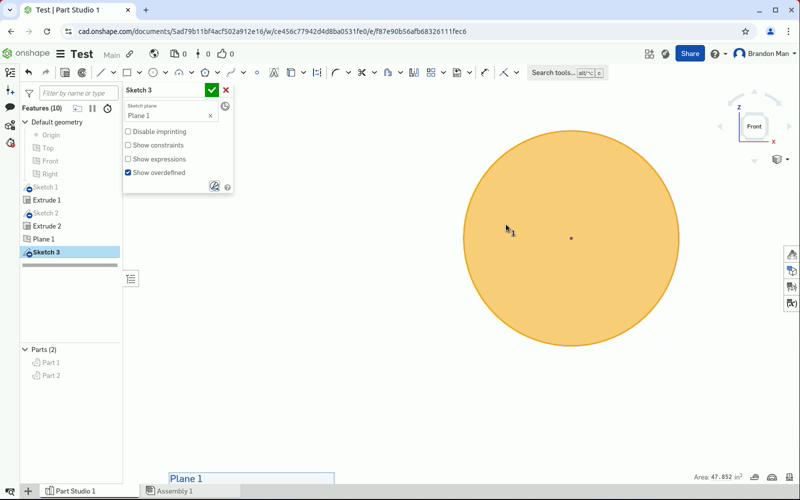
scroll(-6)
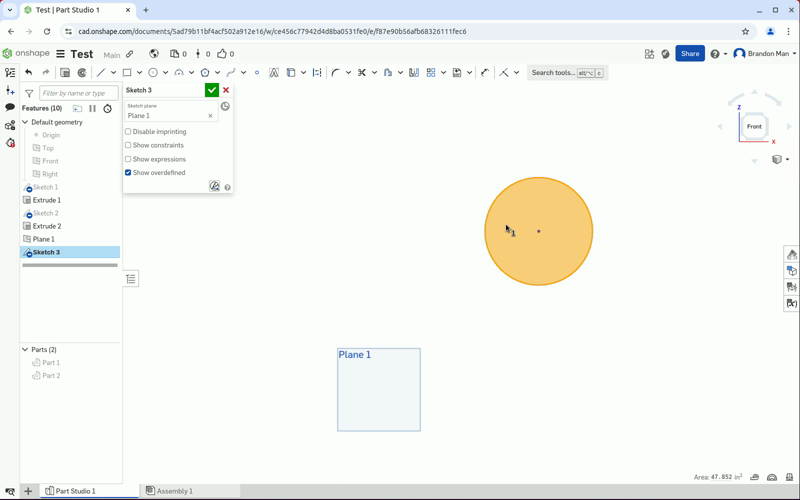
scroll(-6)
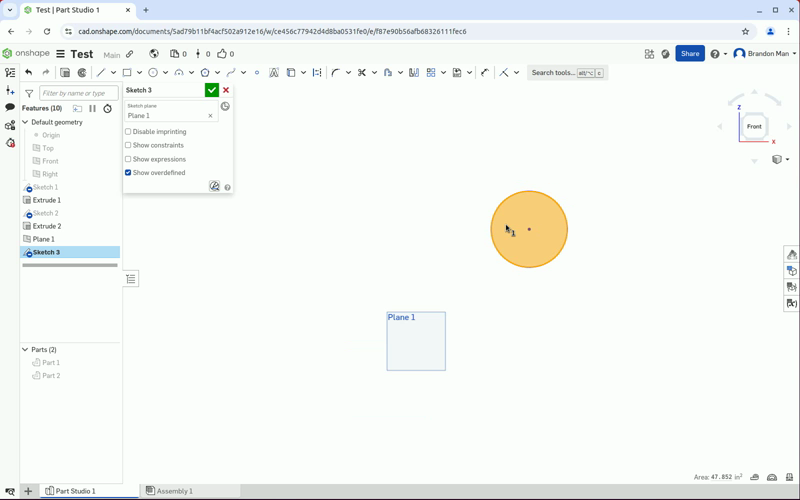
scroll(-6)
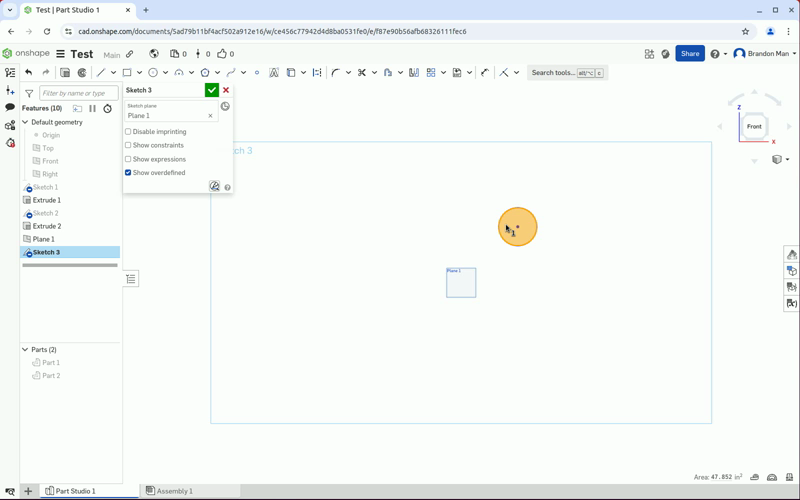
mouse_move(73, 352)
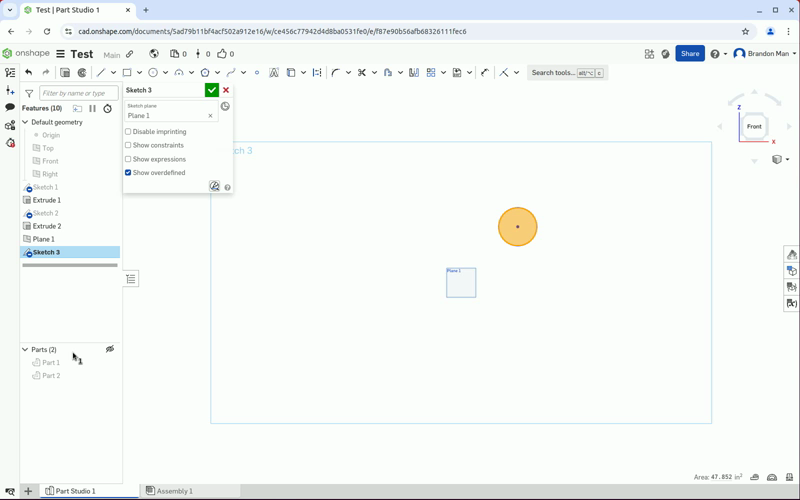
key(shift+y)
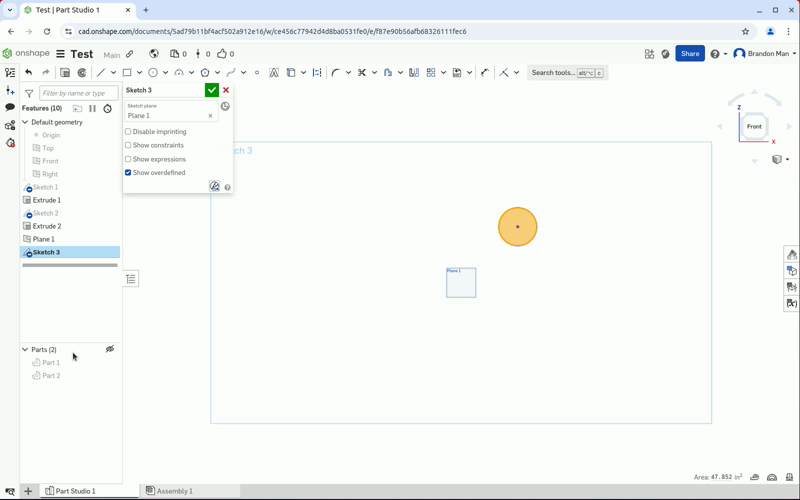
key(shift+e)
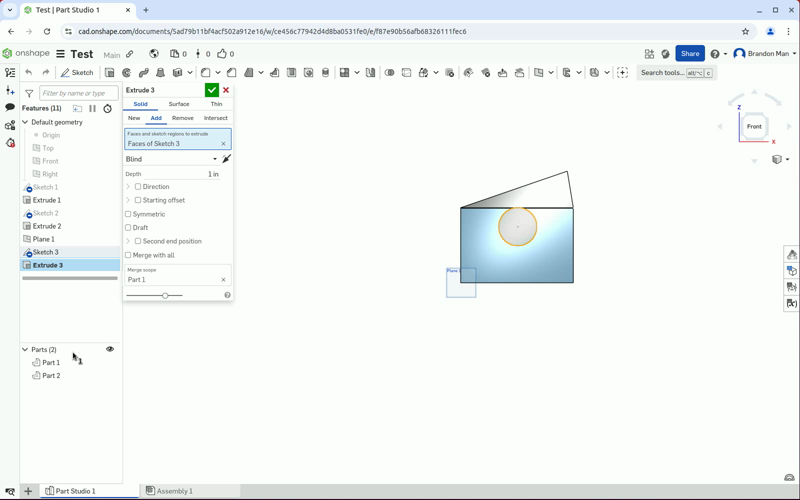
mouse_move(143, 106)
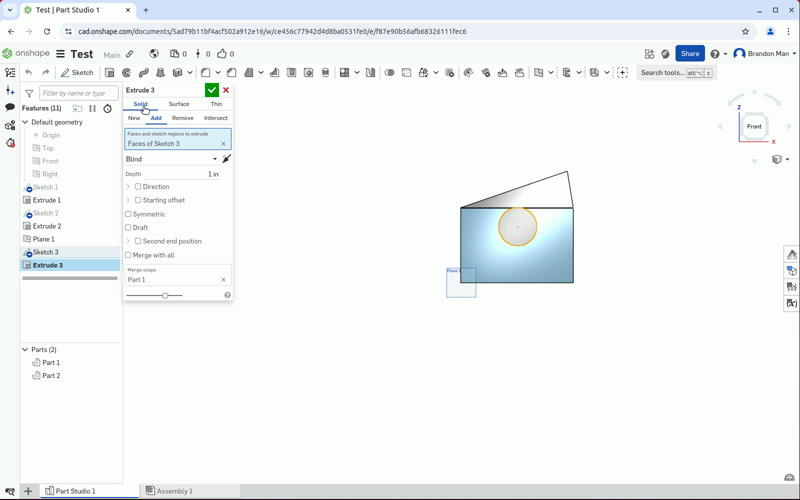
click(143, 106)
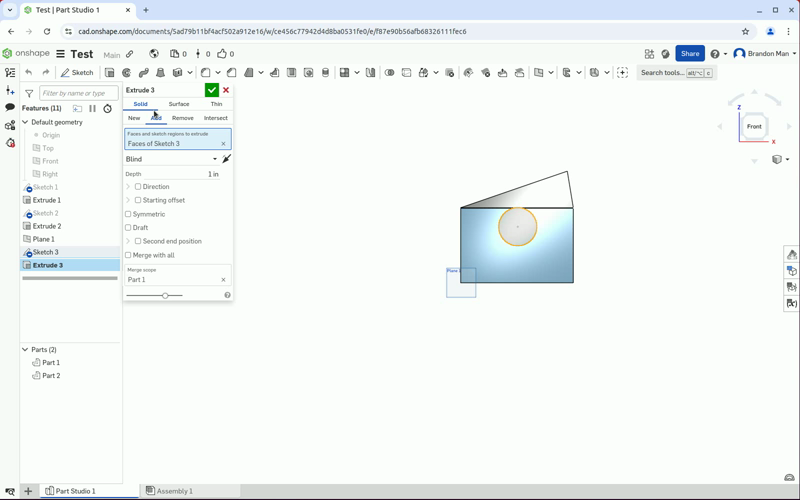
mouse_move(186, 120)
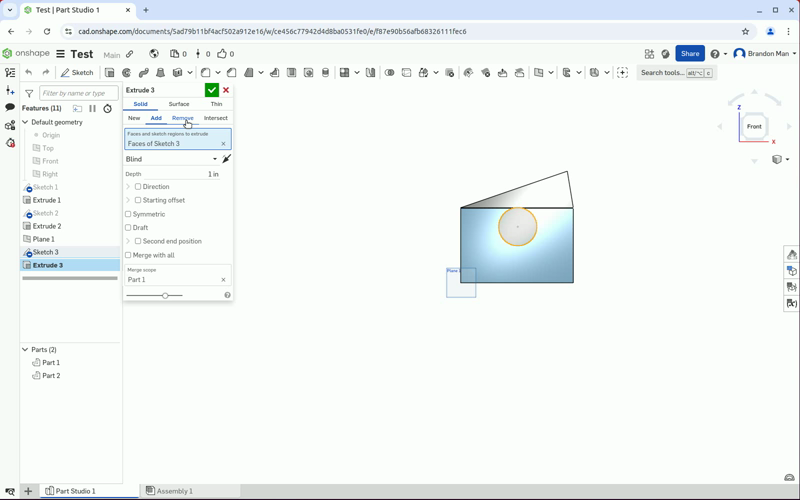
click(186, 120)
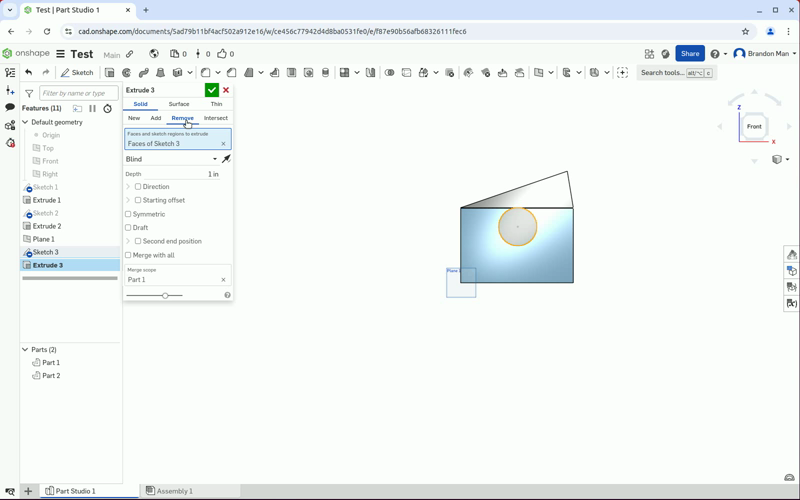
key(tab, 4)
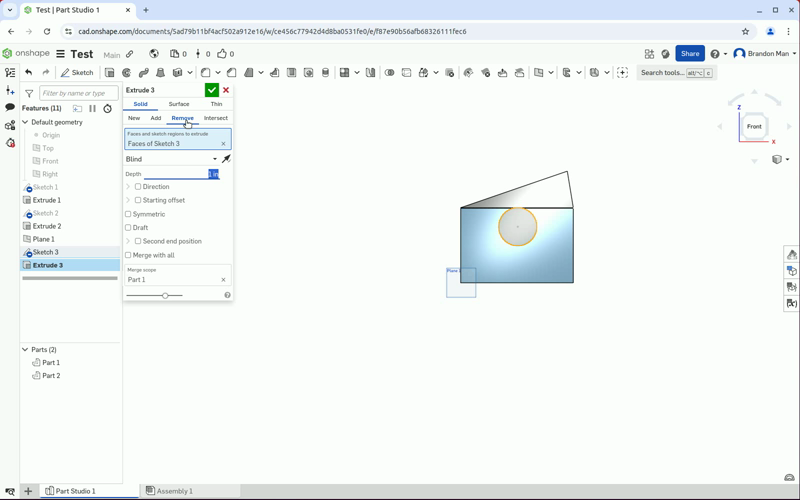
text(3.851)
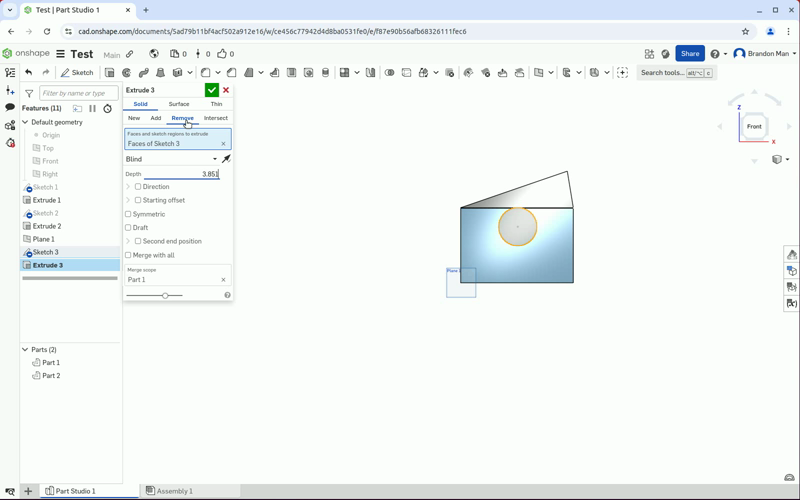
key(tab, 6)
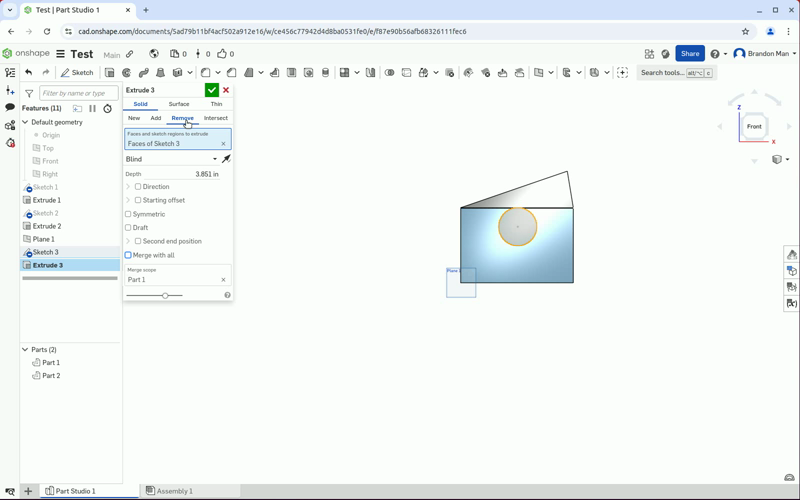
key(space)
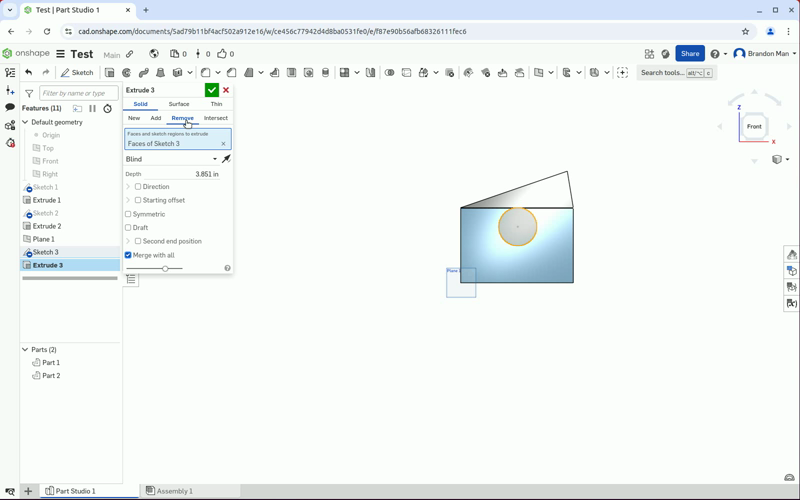
key(enter)
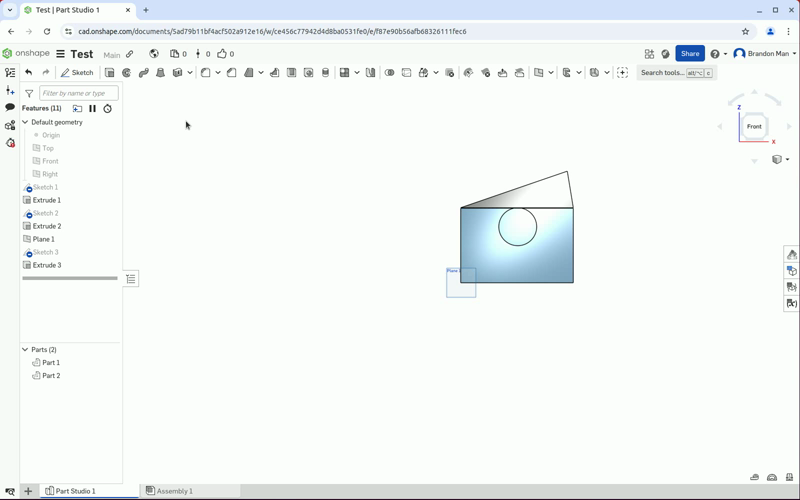
key(shift+h)
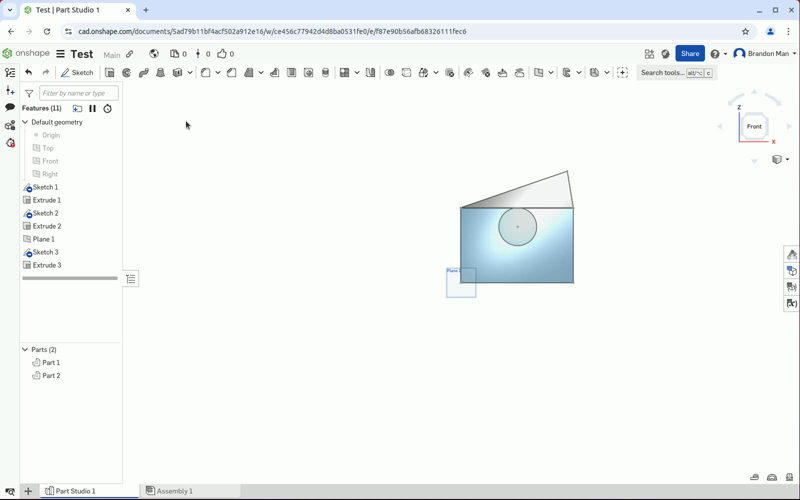
key(shift+h)
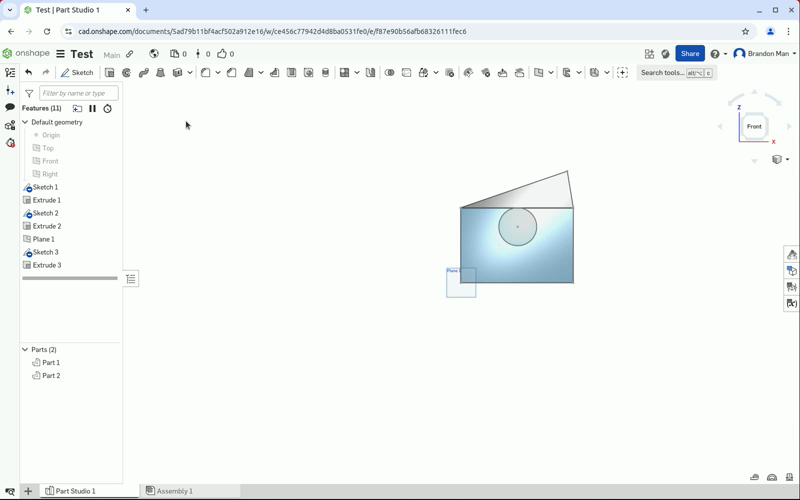
key(shift+7)
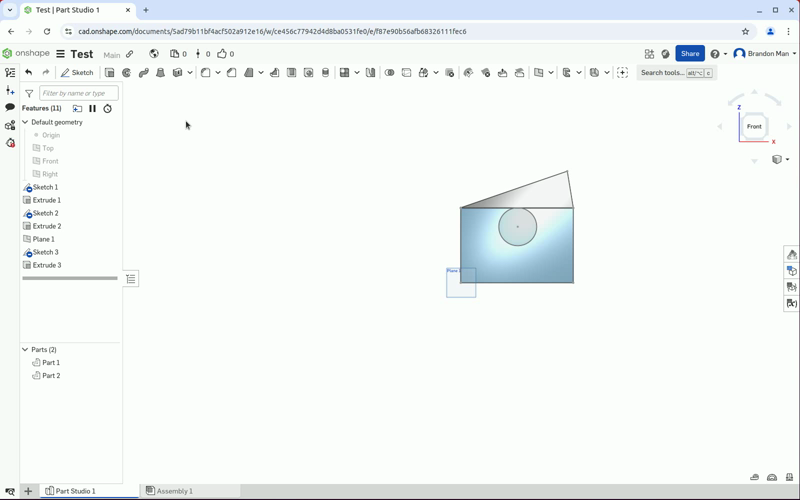
key(left, 2)
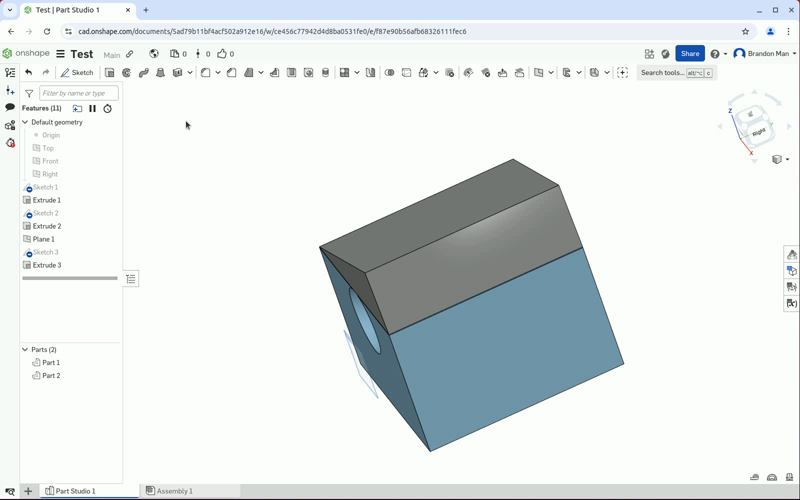
key(down, 2)
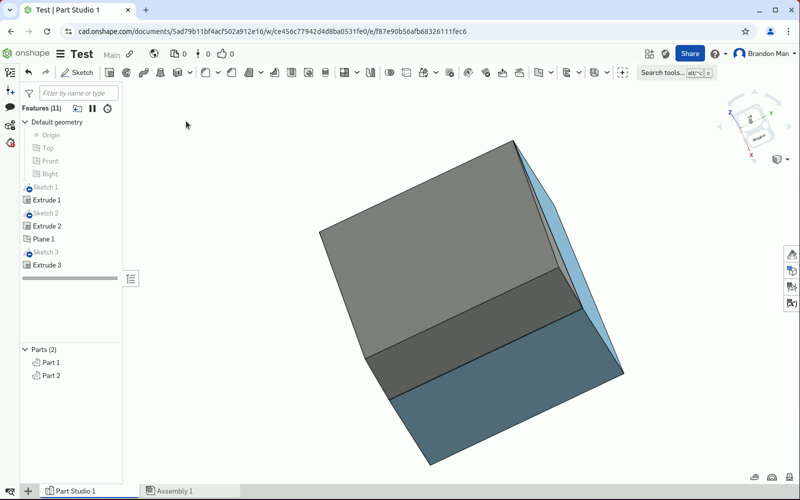
key(up, 2)
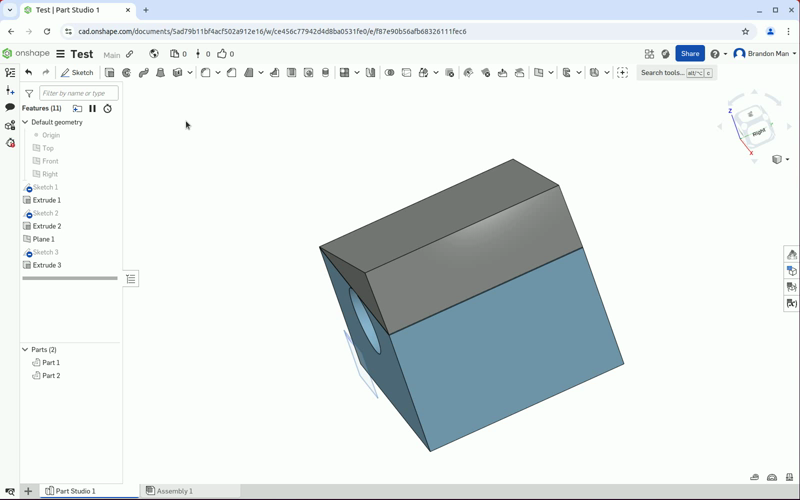
key(right, 2)
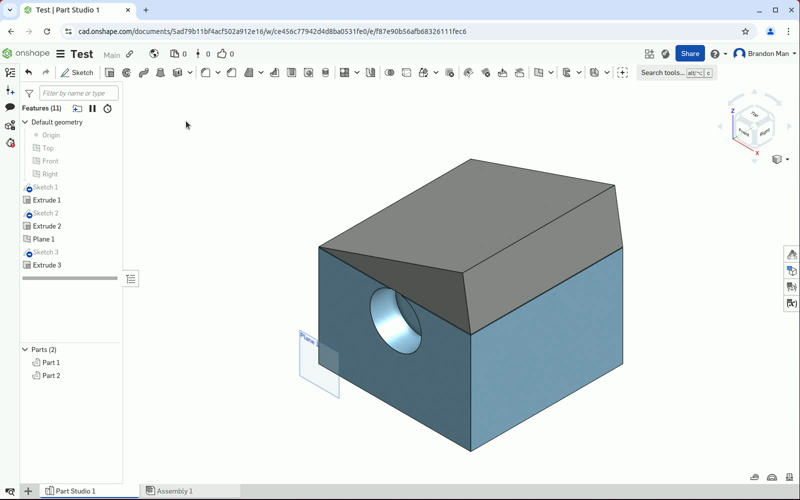
mouse_move(73, 189)
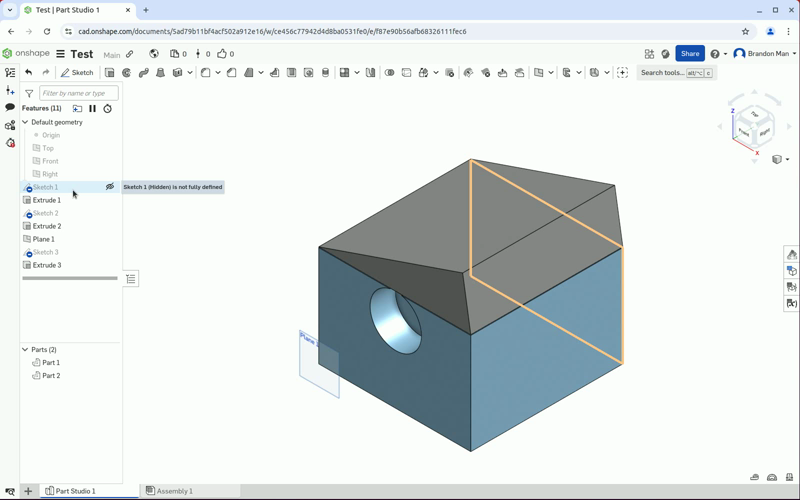
click(73, 189)